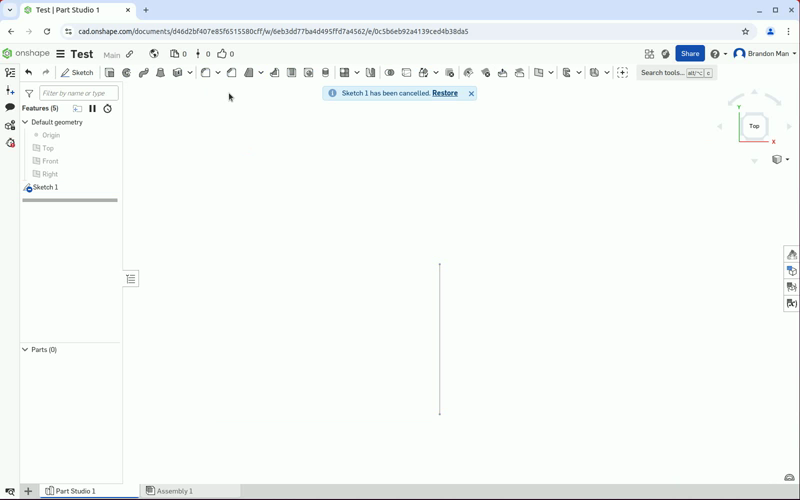
key(shift+h)
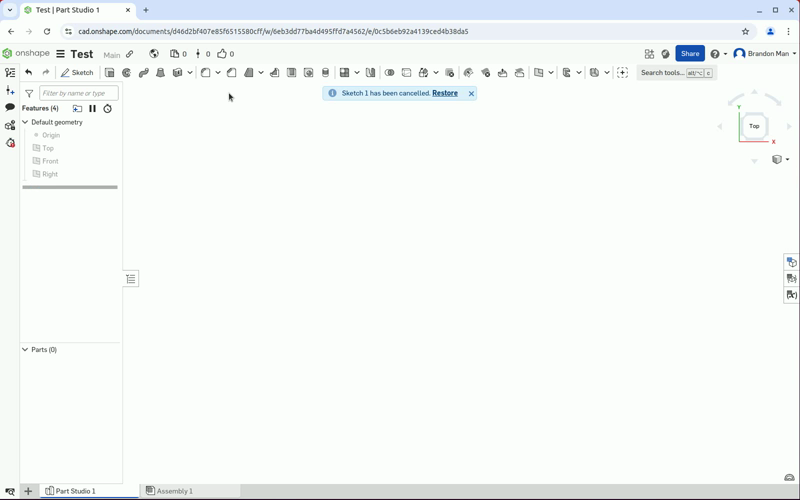
mouse_move(73, 352)
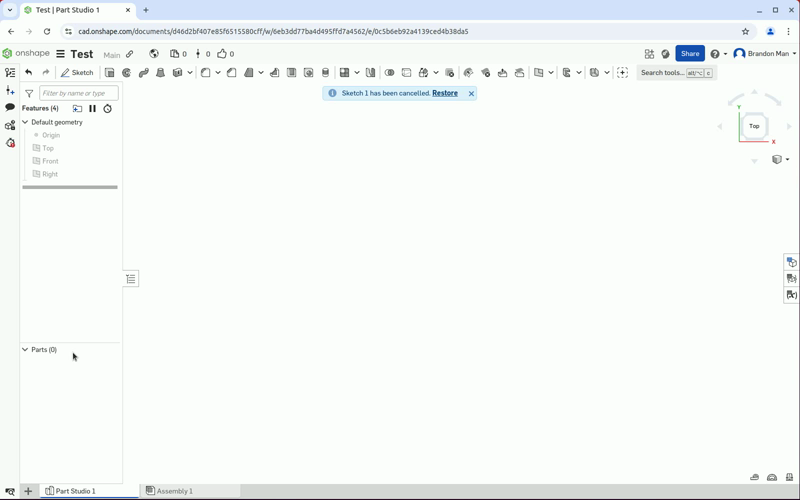
key(y)
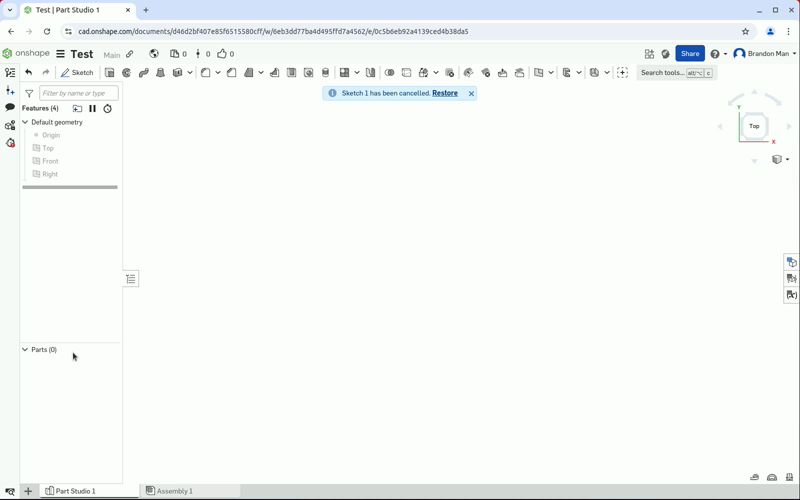
key(shift+p)
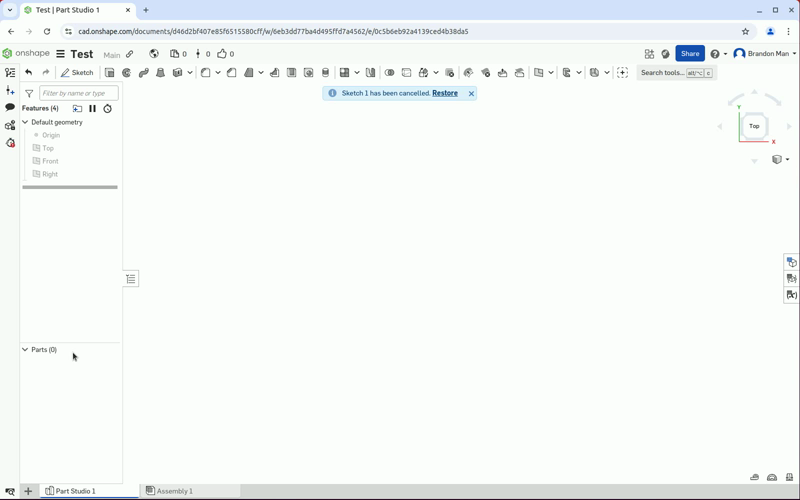
key(space)
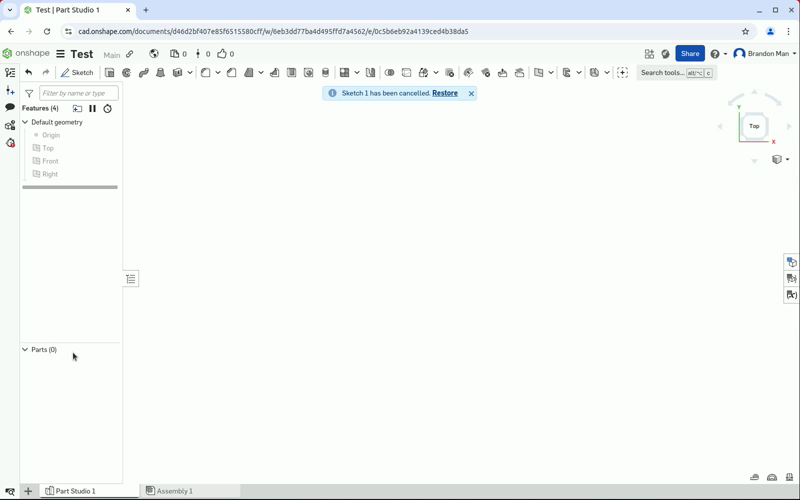
key_down(shift)
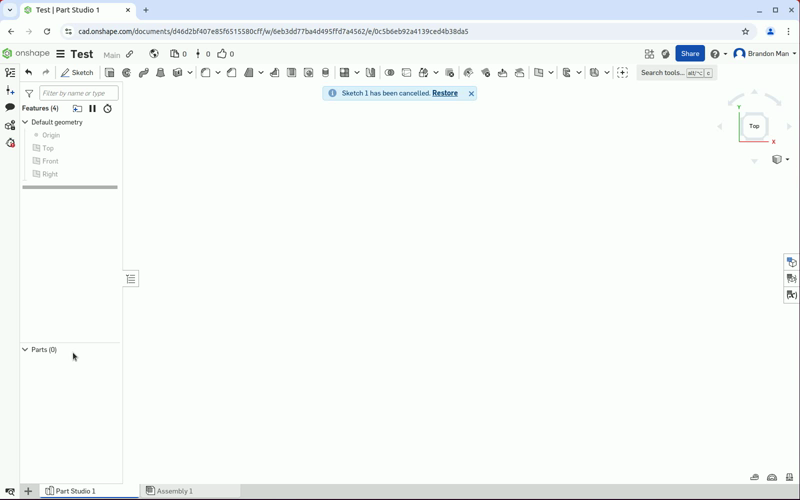
key(up)
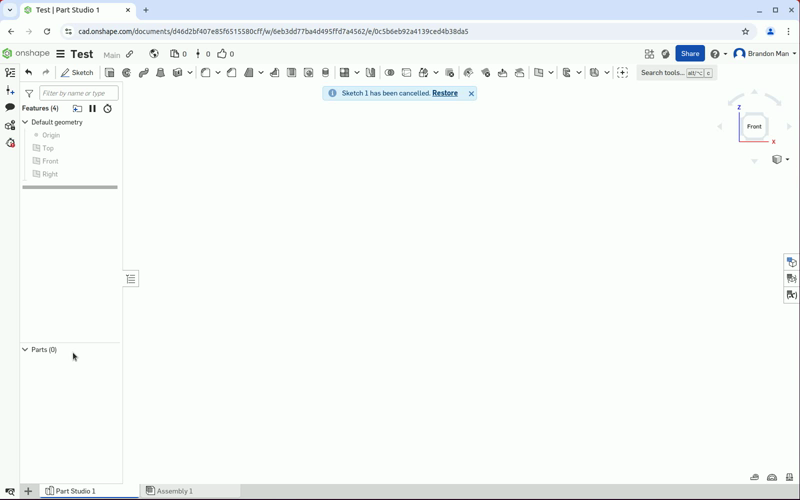
key_up(shift)
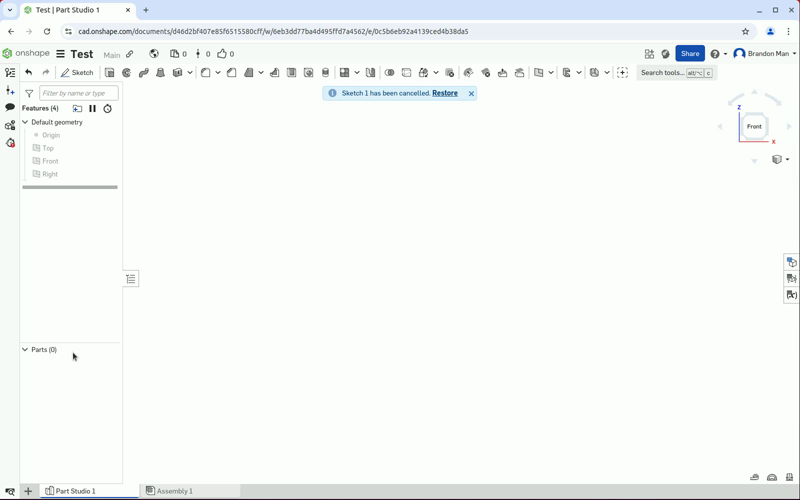
mouse_move(73, 352)
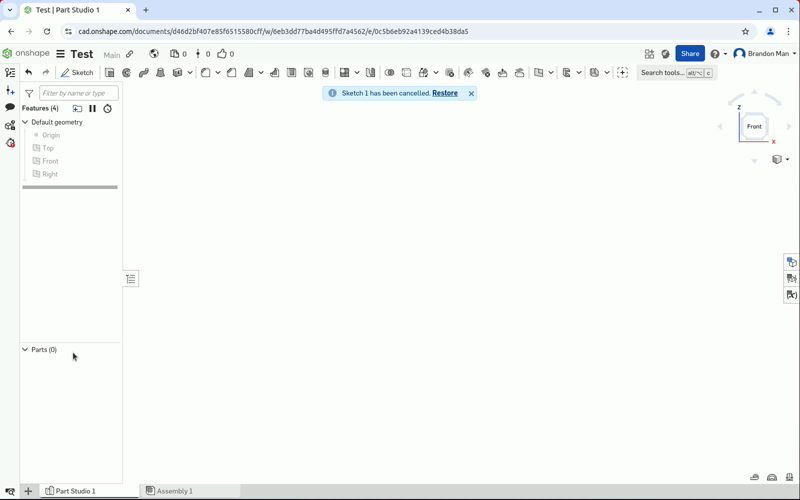
key(shift+y)
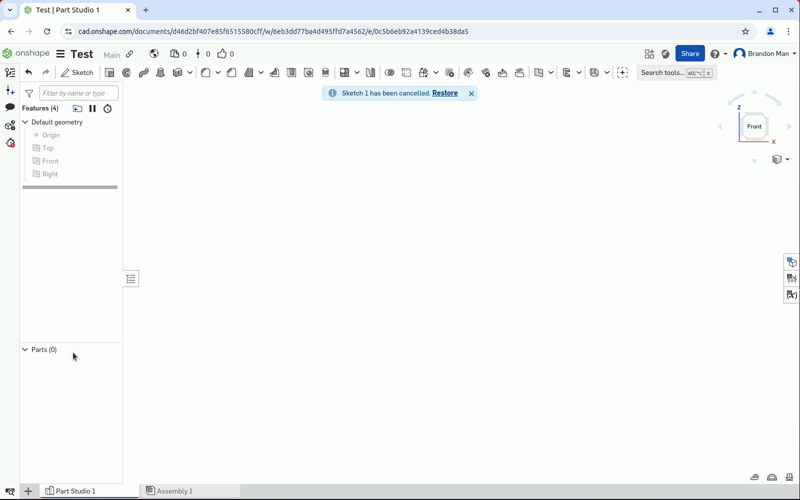
key(shift+s)
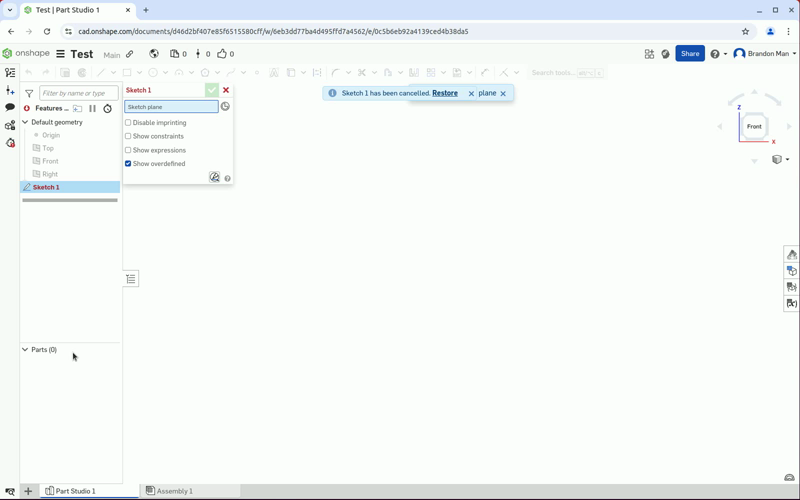
mouse_move(73, 163)
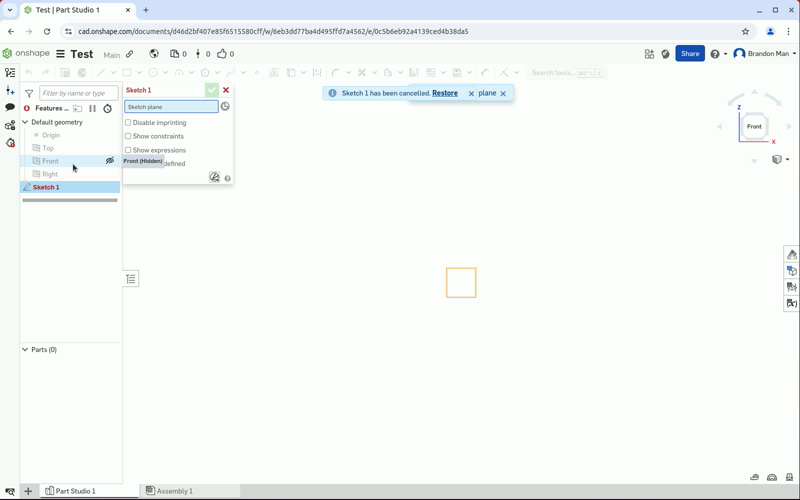
click(73, 163)
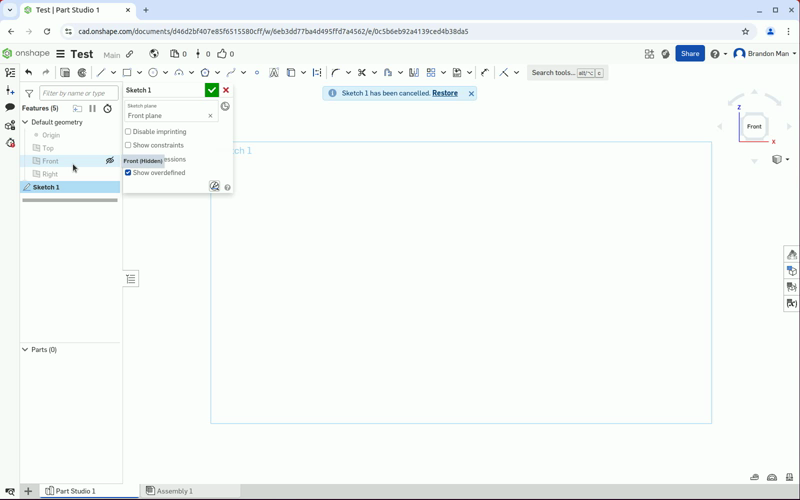
mouse_move(73, 352)
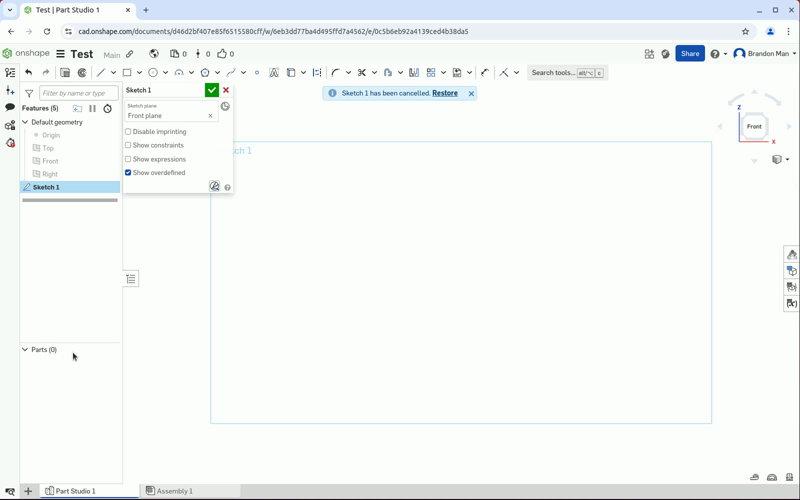
key(y)
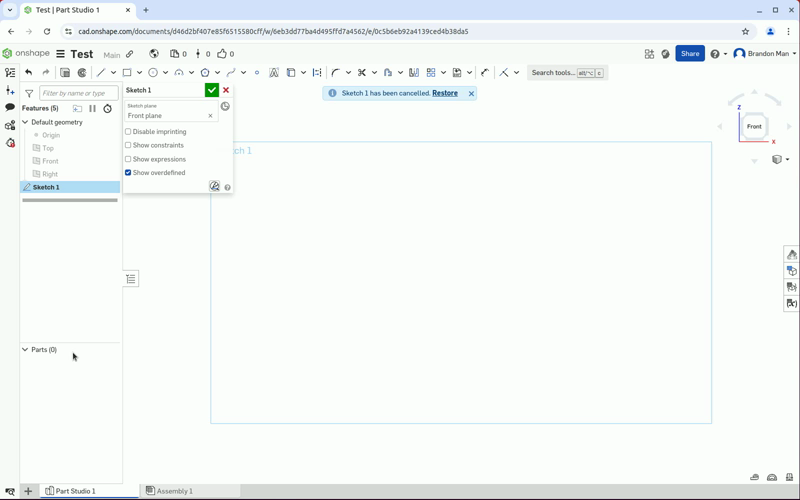
key(l)
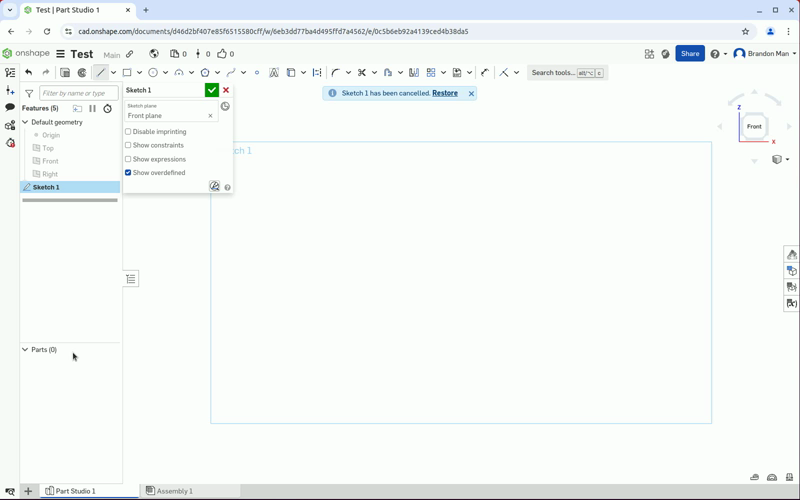
key_down(shift)
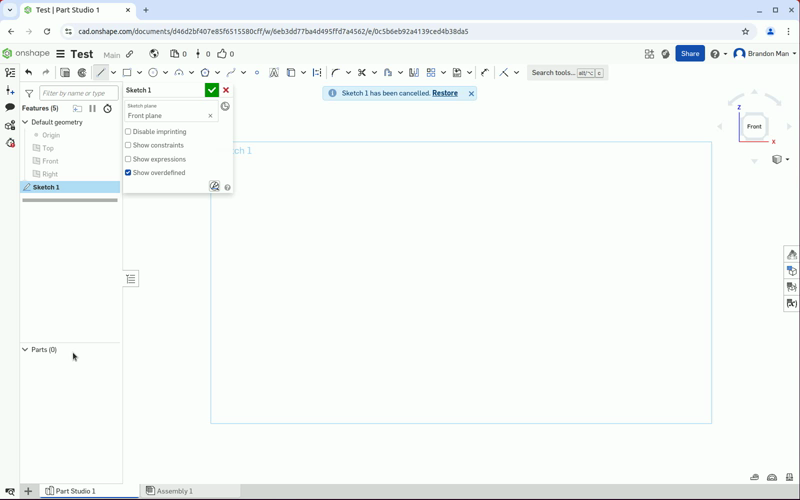
mouse_move(348, 361)
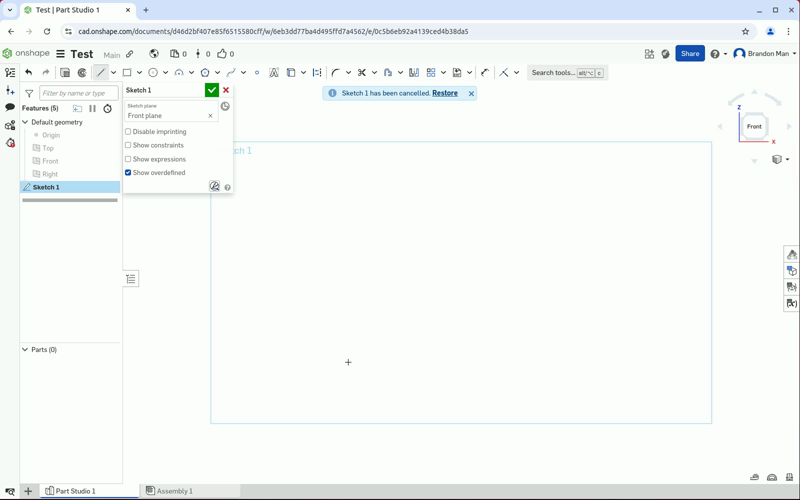
click(348, 361)
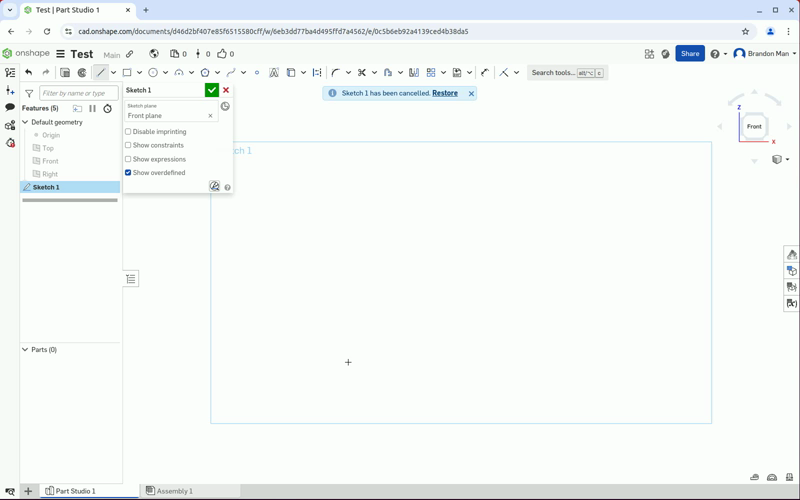
key_up(shift)
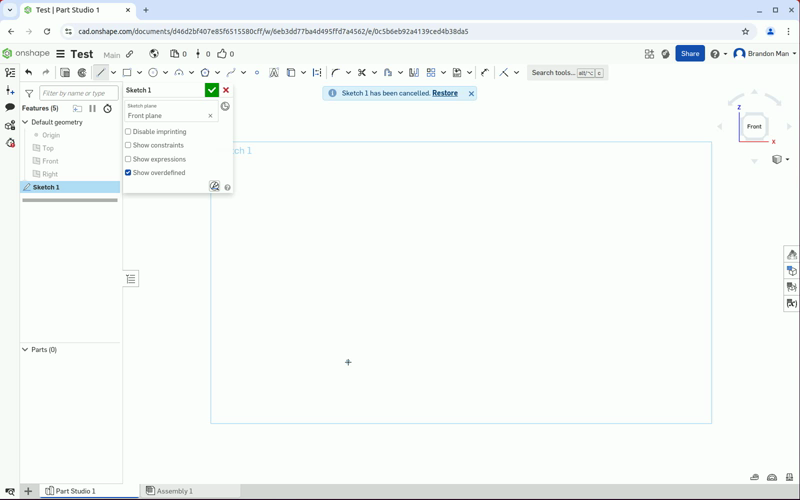
key_down(shift)
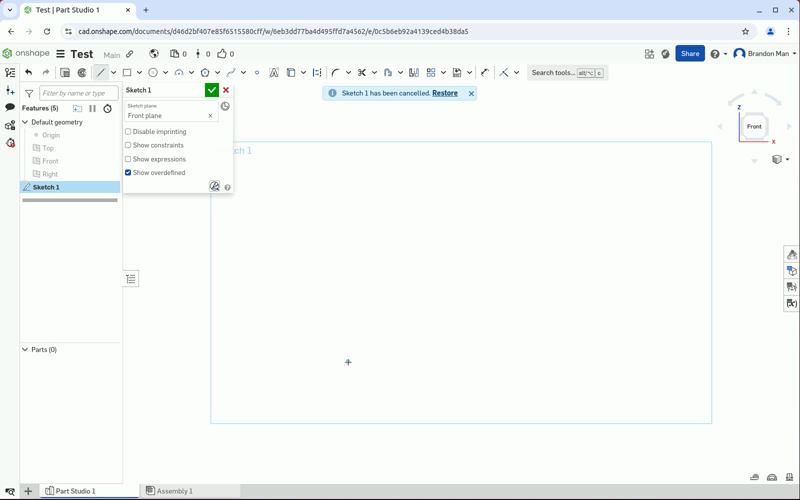
mouse_move(572, 361)
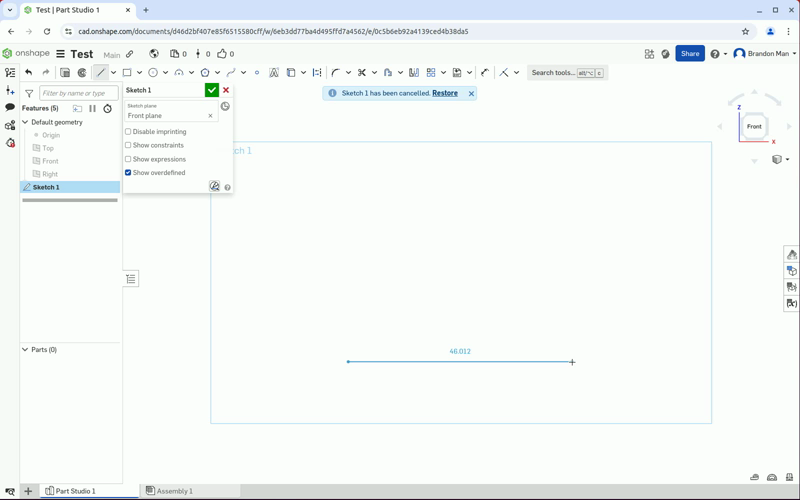
click(572, 361)
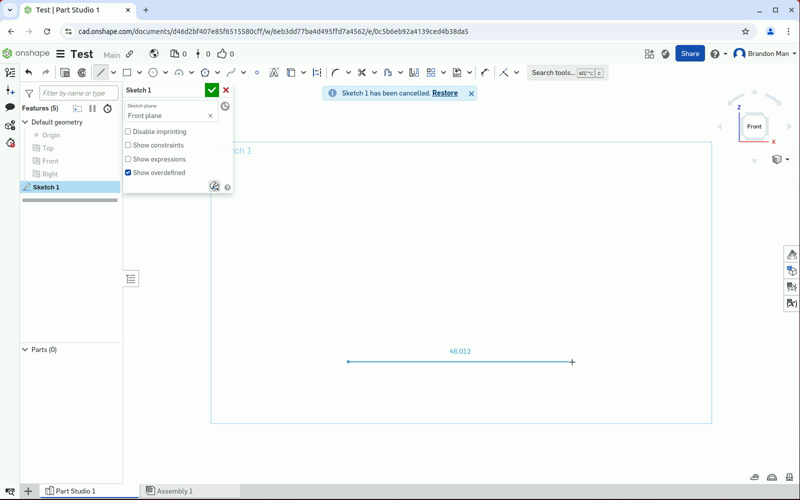
key_up(shift)
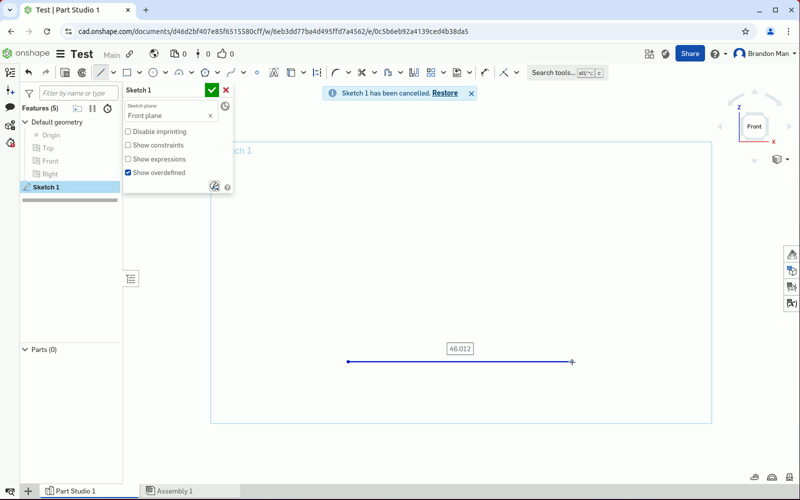
key_down(shift)
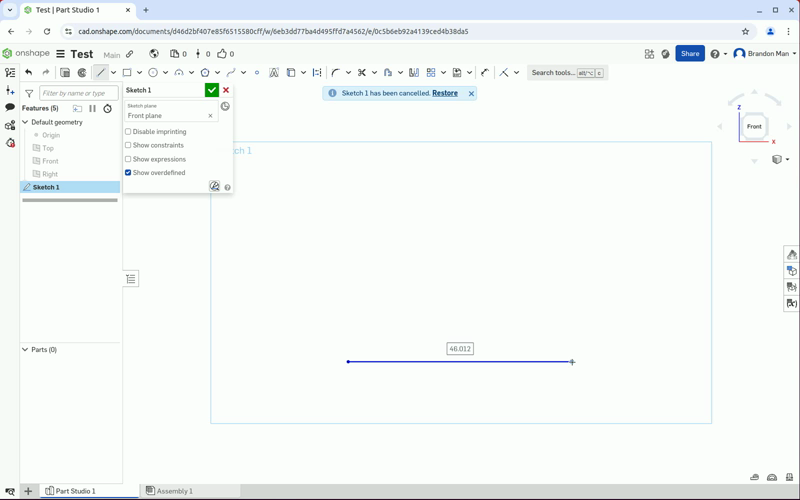
mouse_move(572, 205)
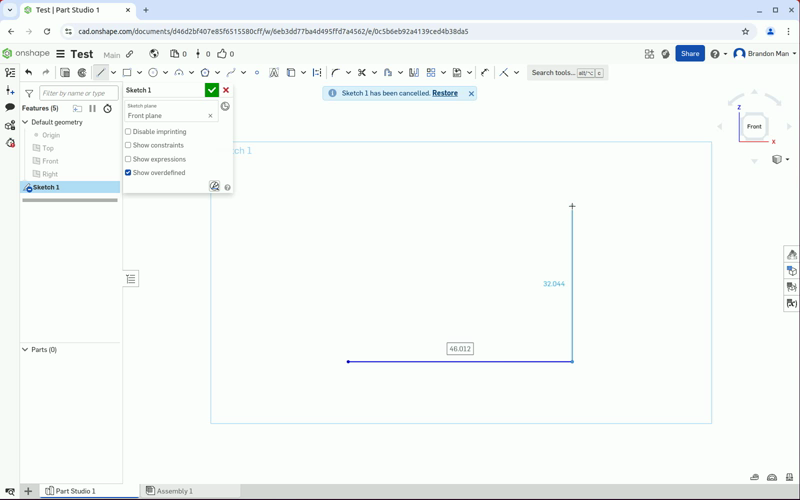
click(572, 205)
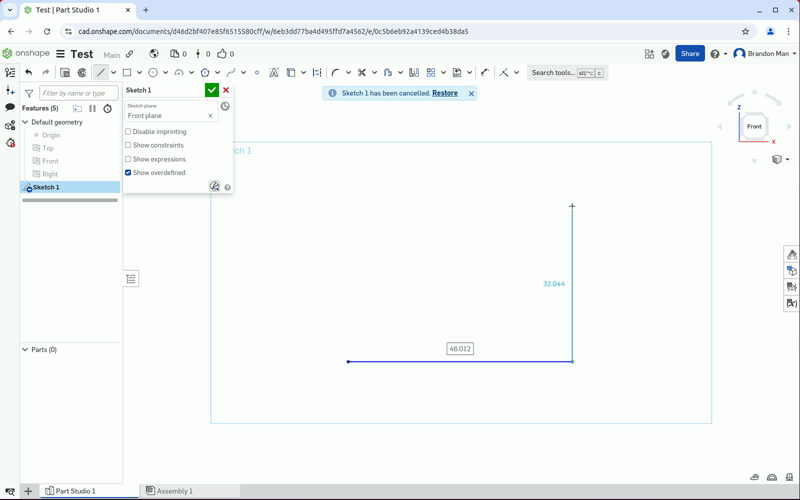
key_up(shift)
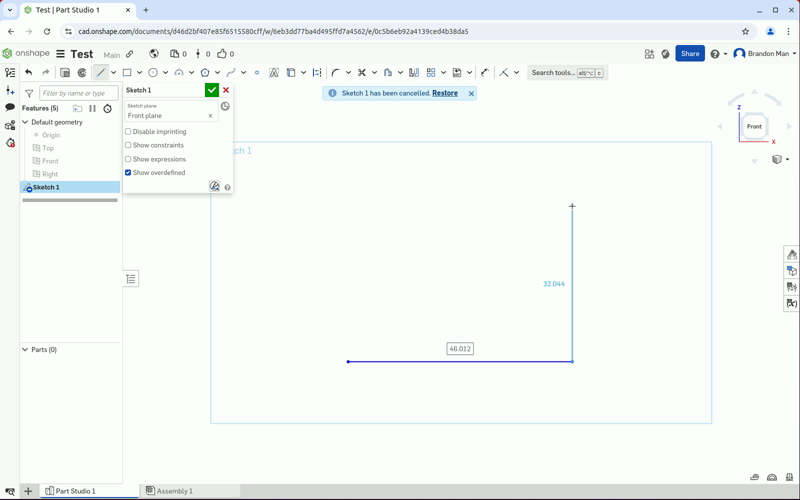
key_down(shift)
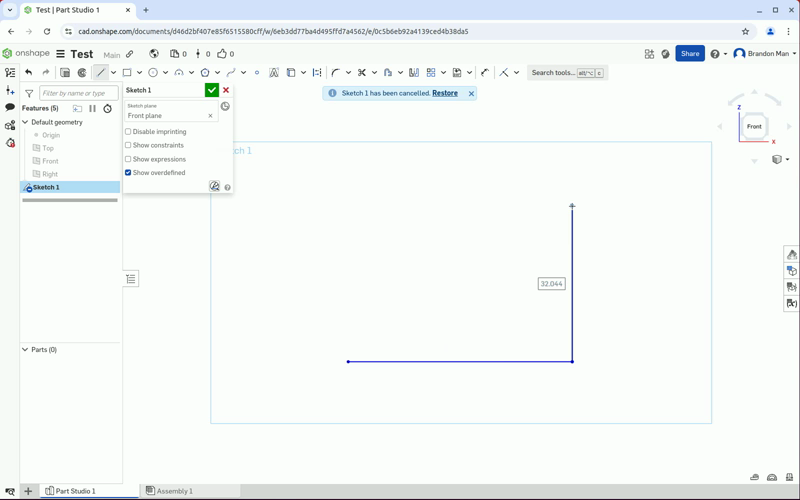
mouse_move(348, 205)
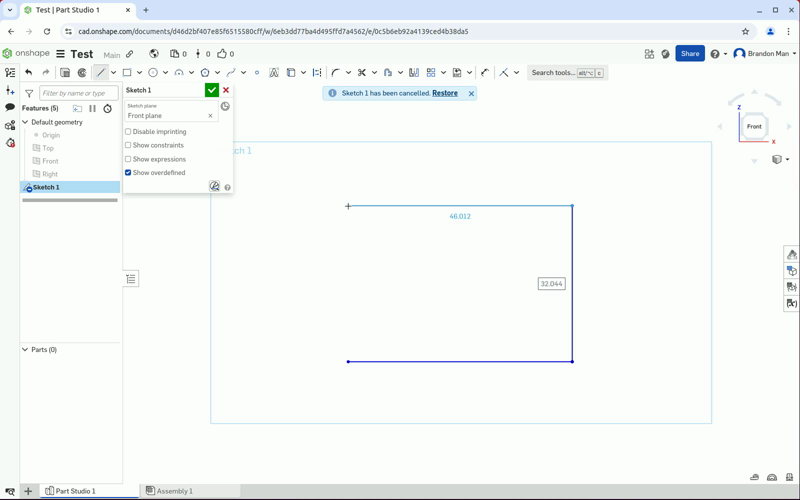
click(348, 205)
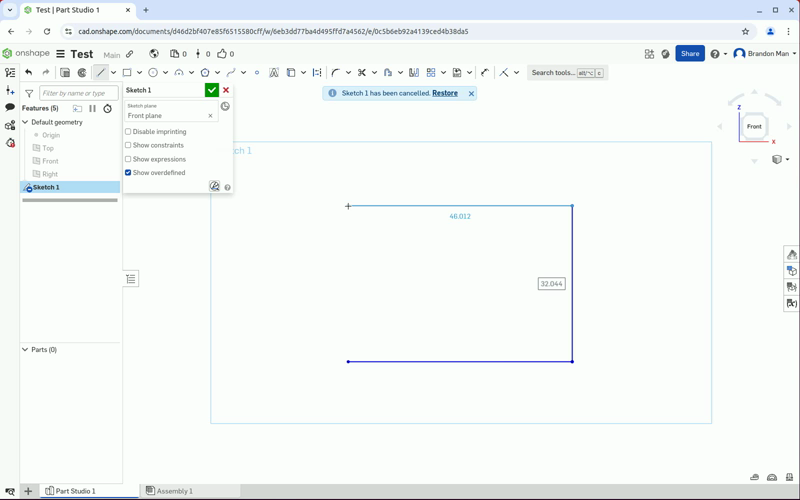
key_up(shift)
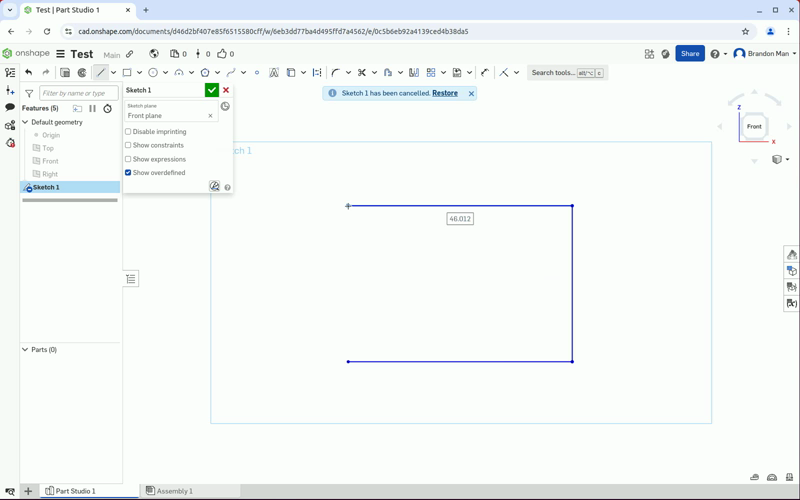
key_down(shift)
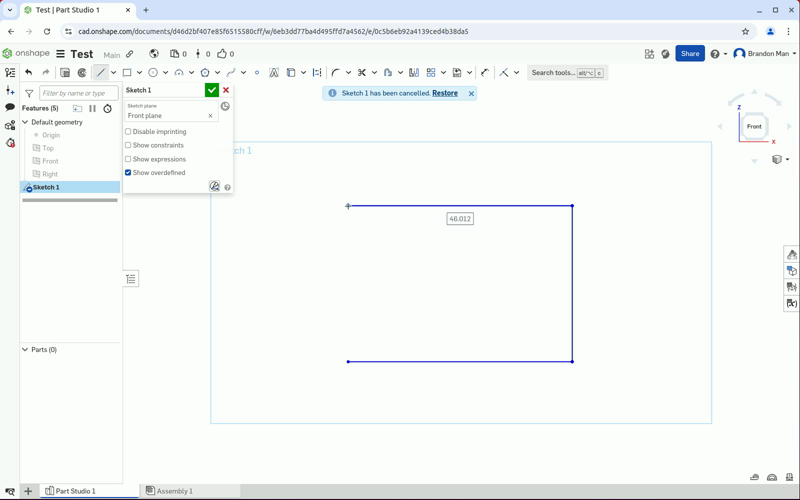
mouse_move(348, 361)
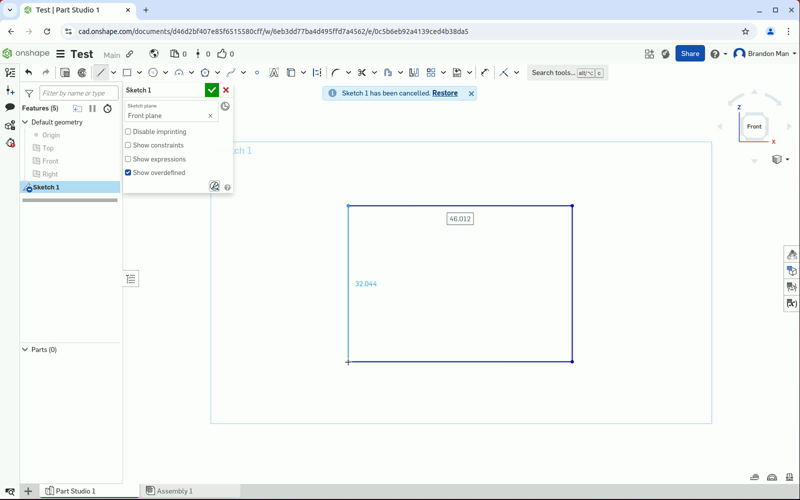
key_up(shift)
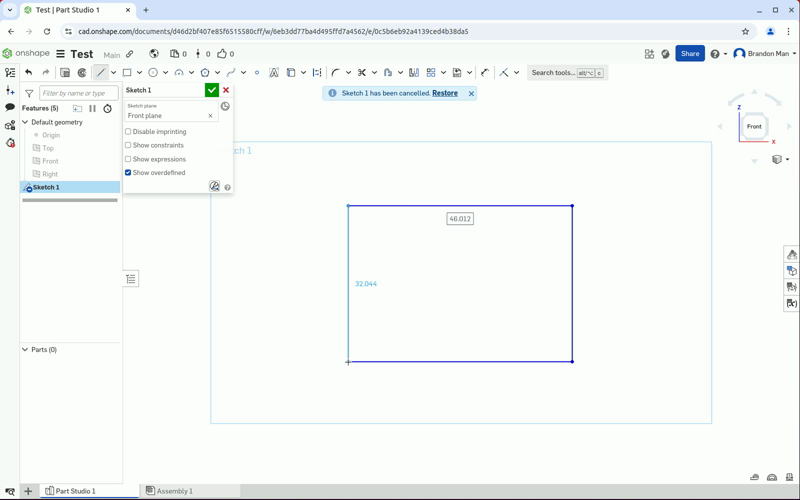
click(348, 361)
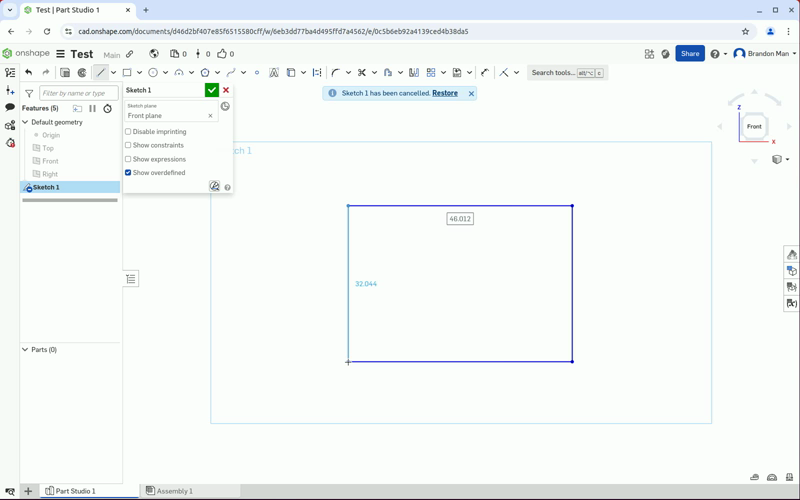
key(esc)
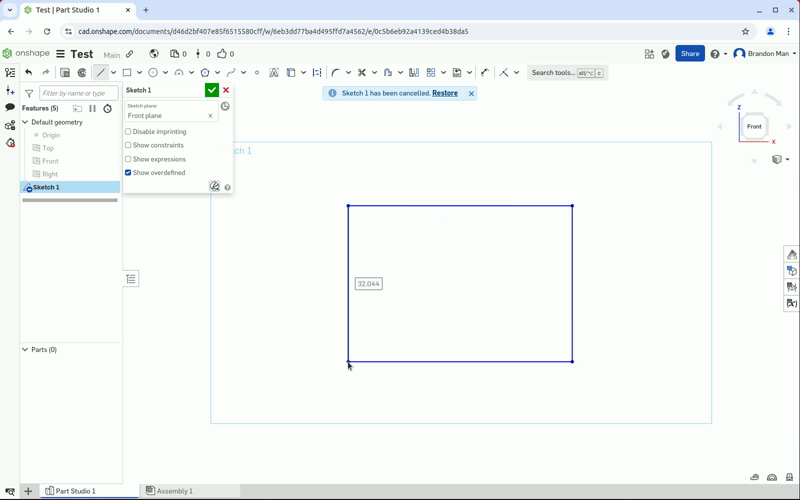
mouse_move(460, 233)
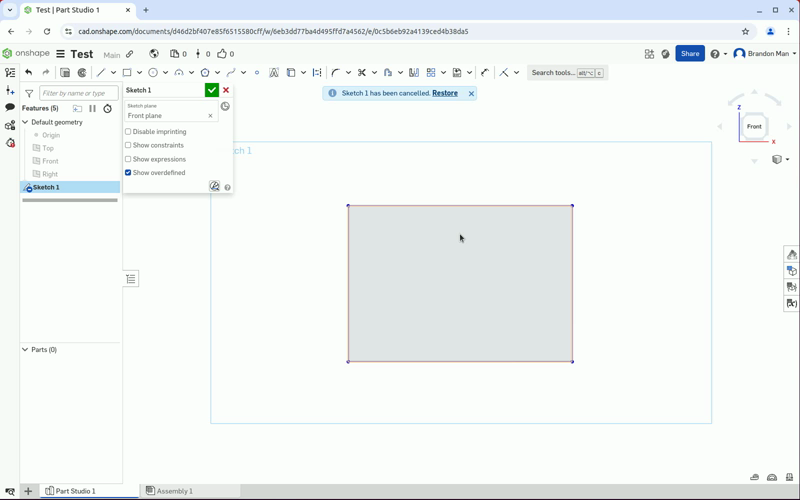
click(460, 233)
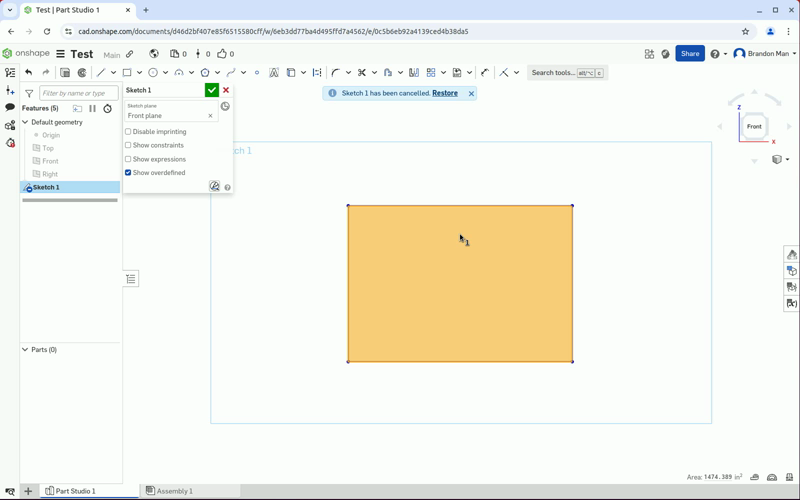
mouse_move(73, 352)
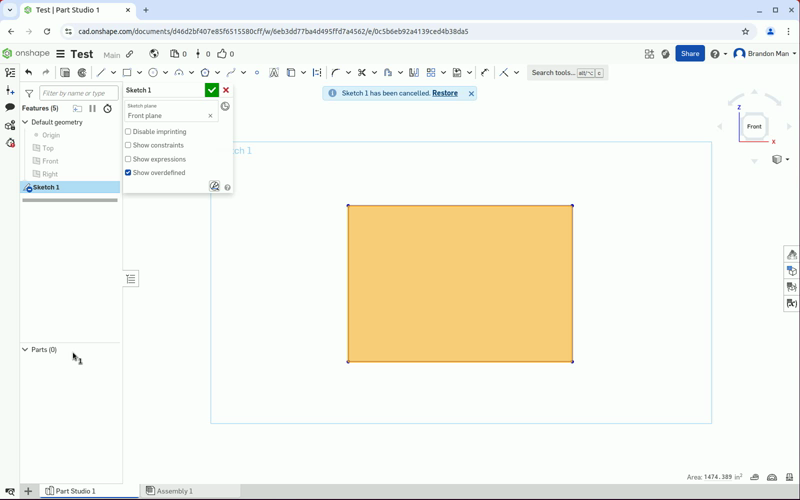
key(shift+y)
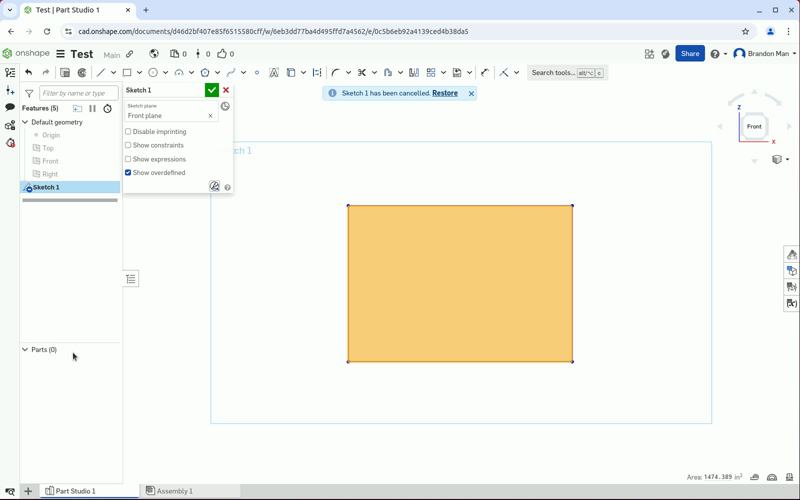
key(shift+e)
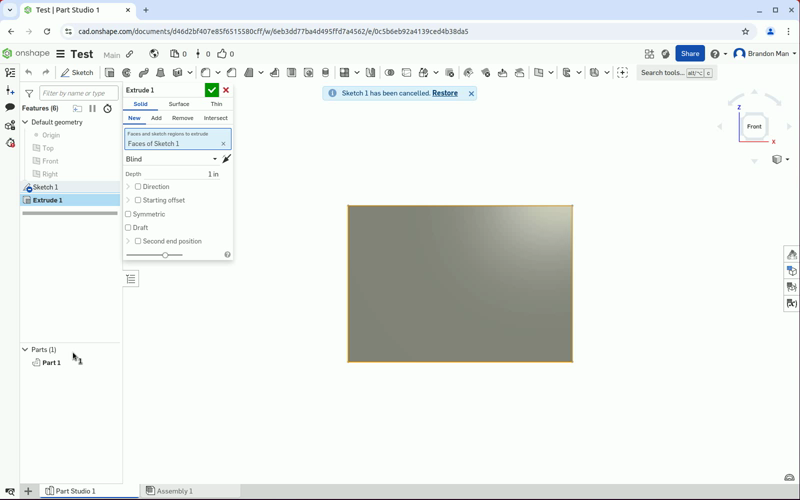
mouse_move(143, 106)
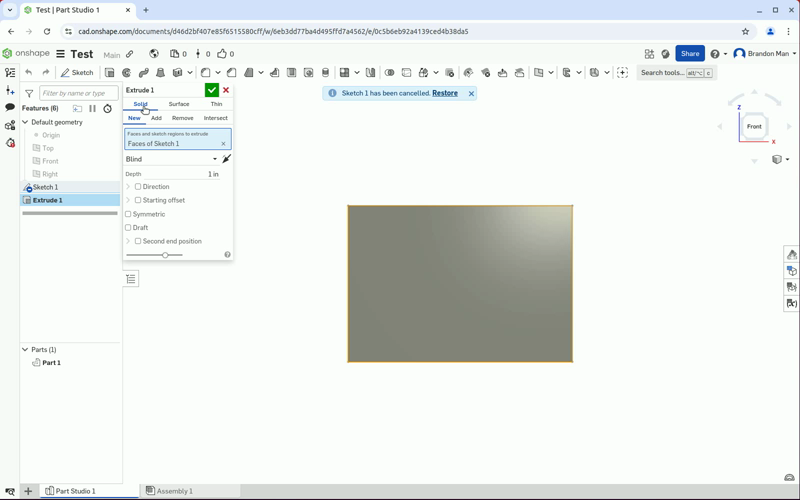
click(143, 106)
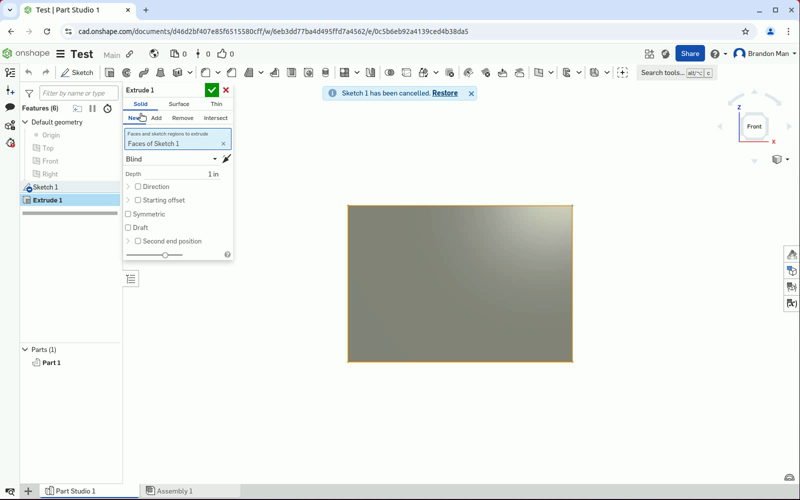
mouse_move(137, 120)
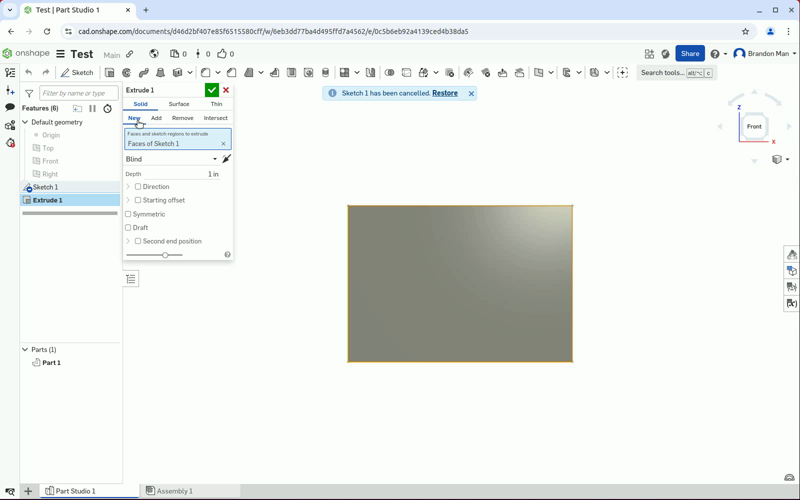
click(137, 120)
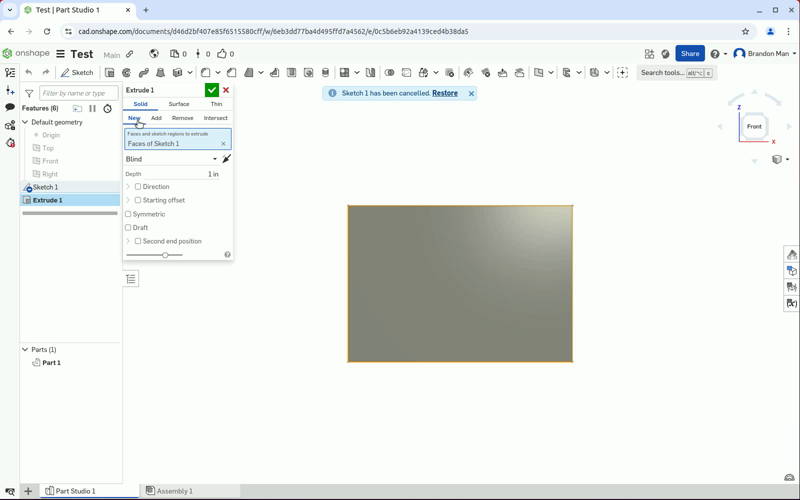
key(tab, 4)
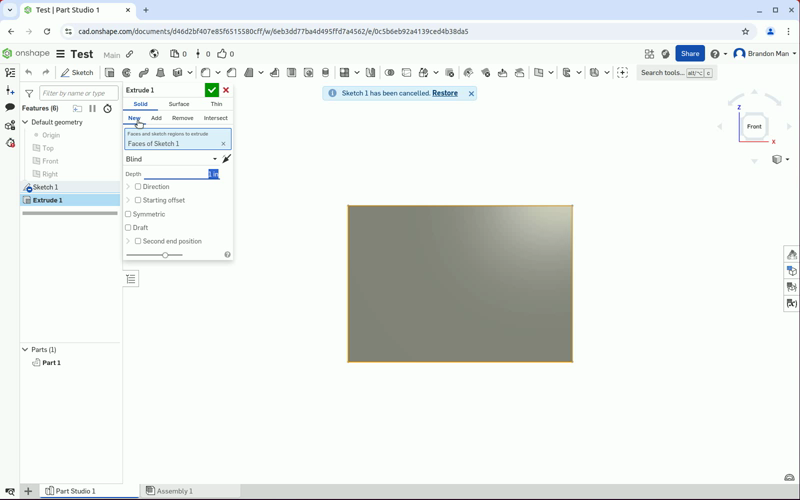
text(36.588)
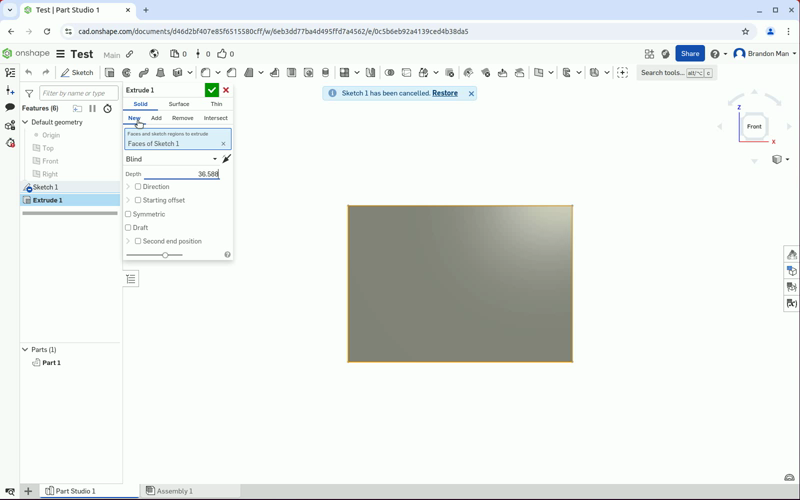
key(tab, 3)
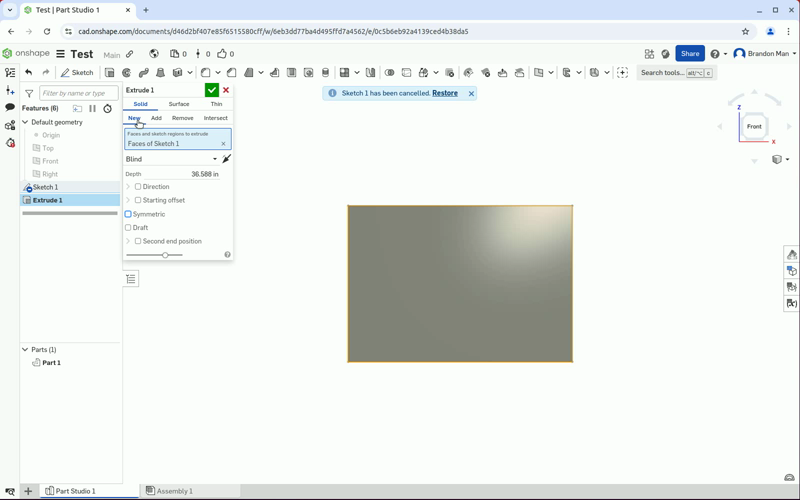
key(space)
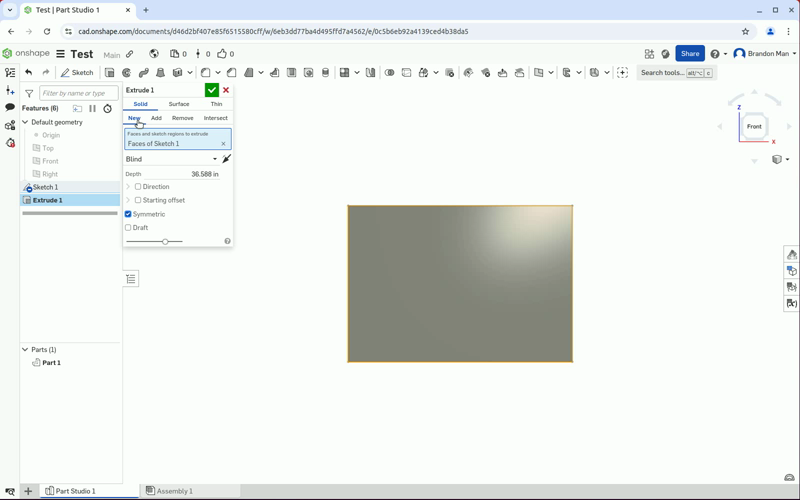
key(enter)
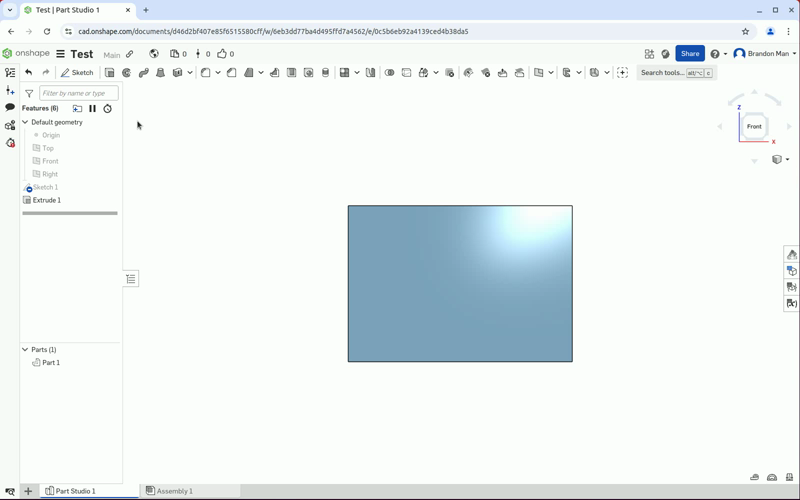
key(shift+h)
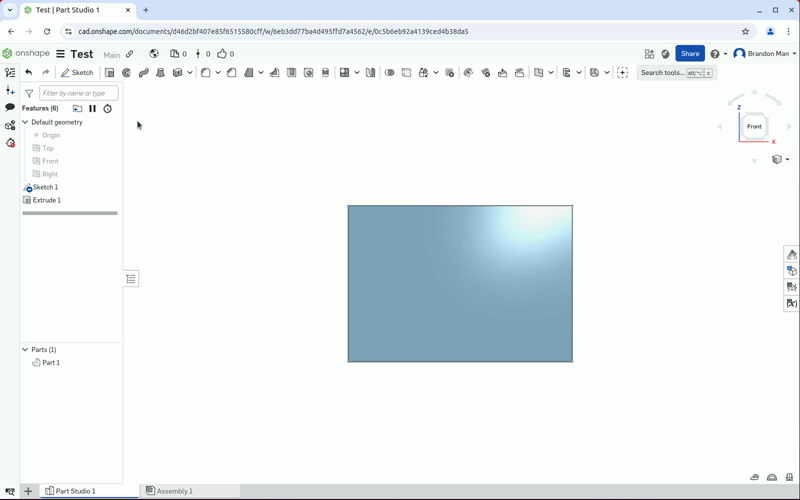
key(shift+h)
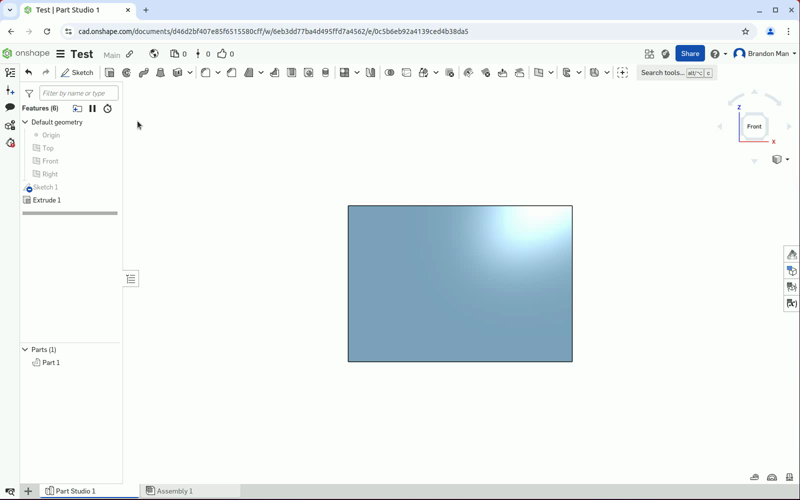
mouse_move(73, 189)
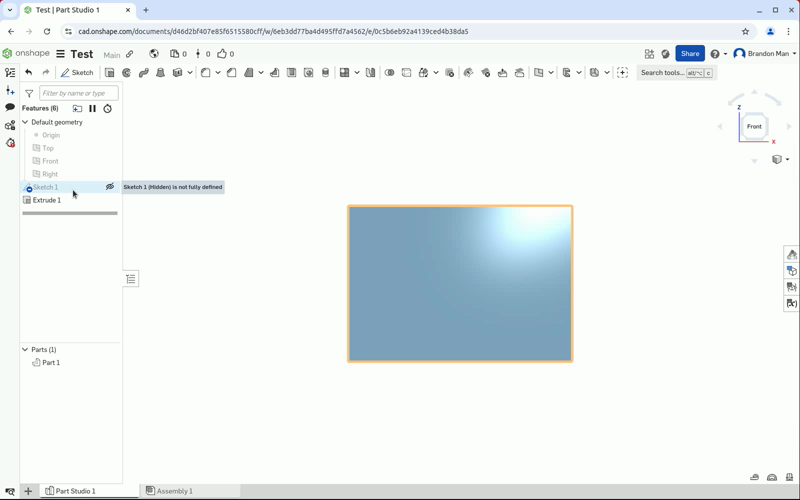
click(73, 189)
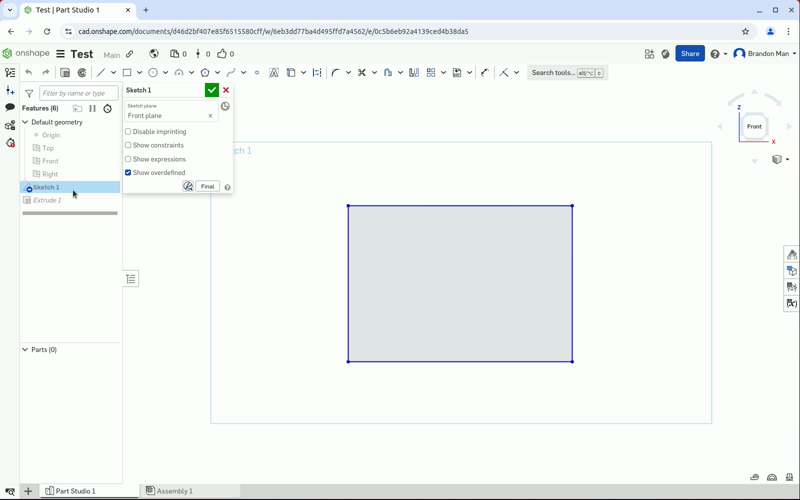
mouse_move(229, 92)
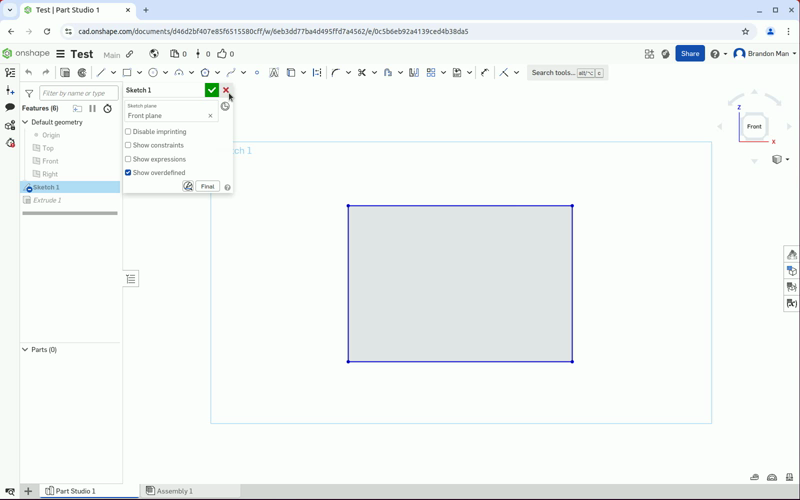
click(229, 92)
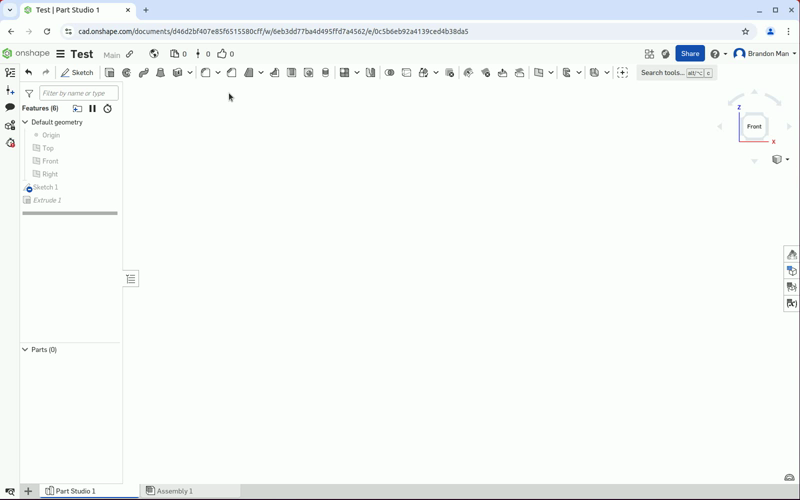
mouse_move(73, 352)
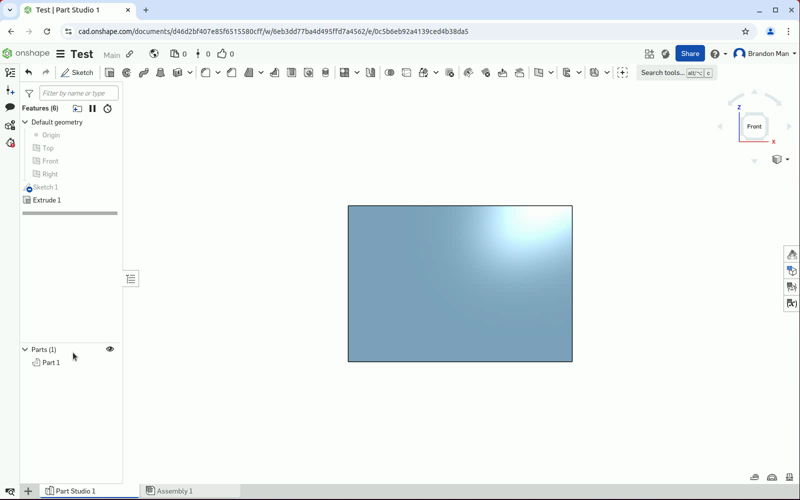
key(y)
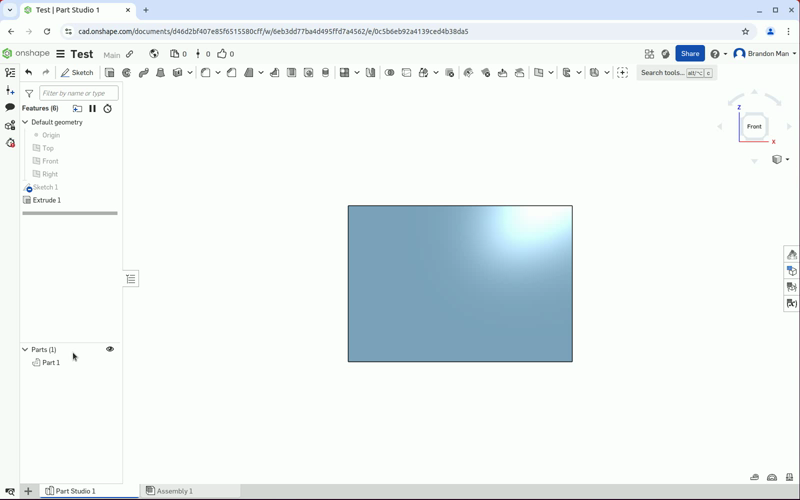
key(shift+p)
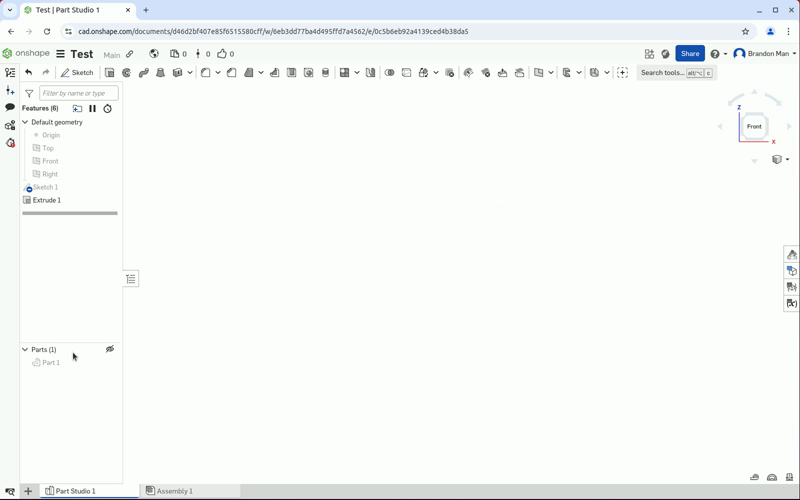
key(space)
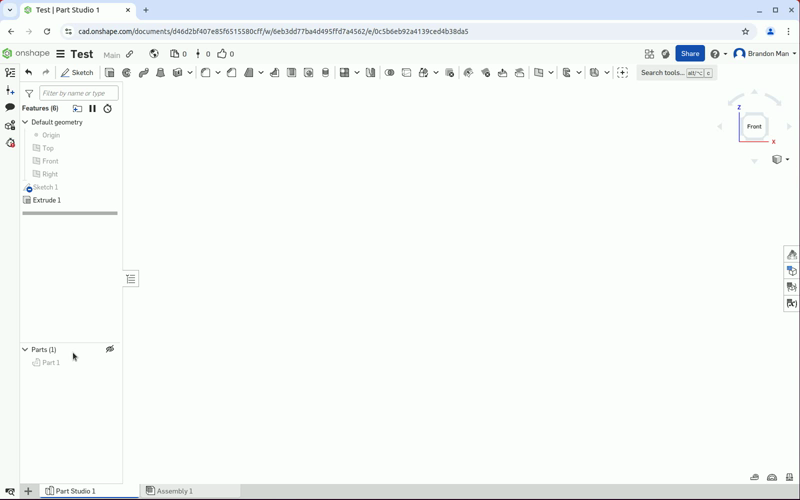
key_down(shift)
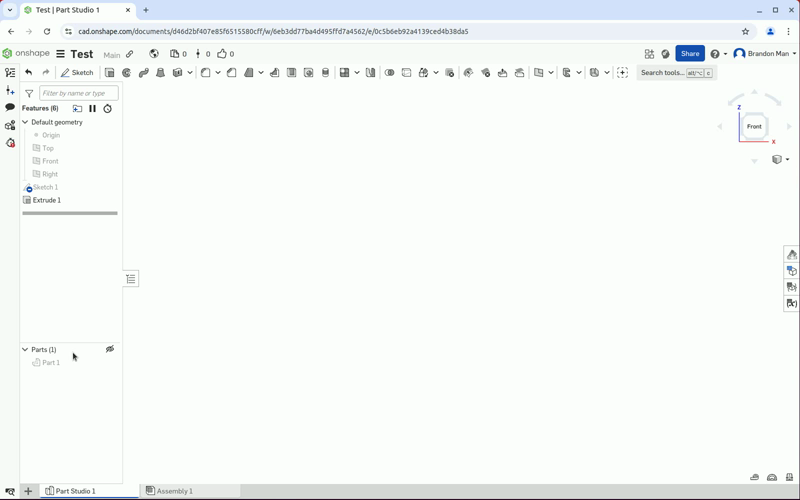
key(down)
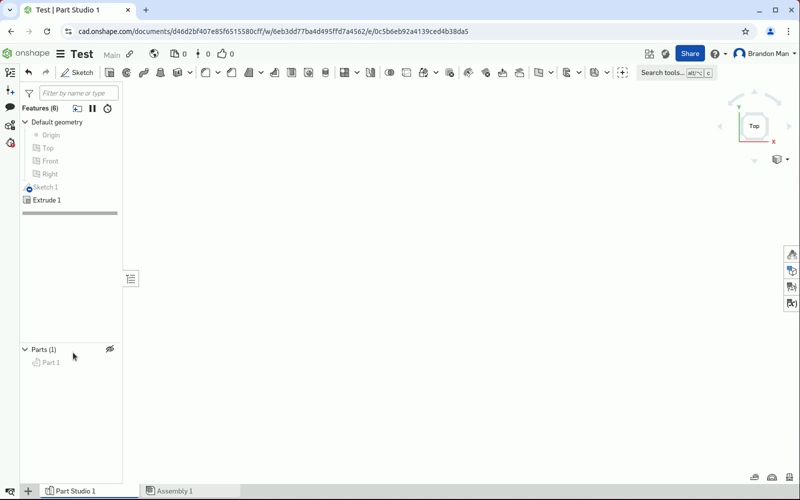
key_up(shift)
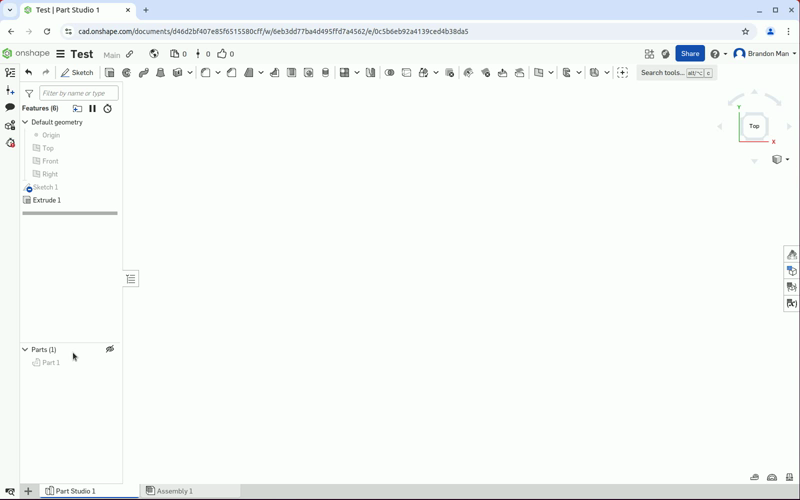
mouse_move(73, 352)
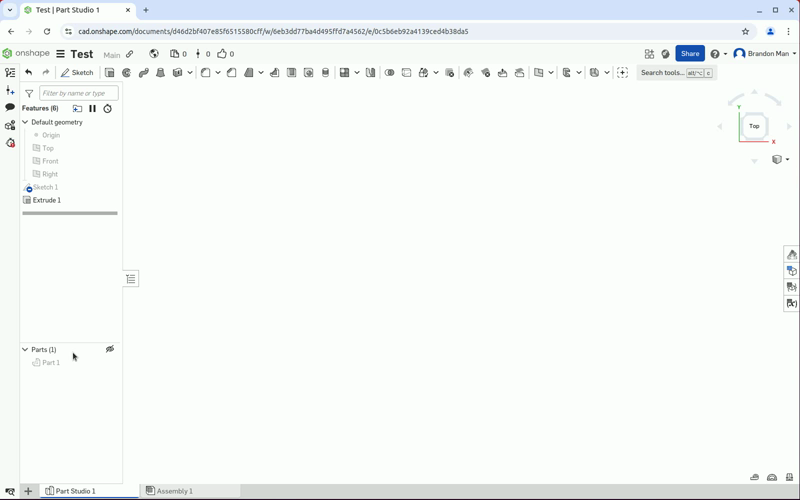
key(shift+y)
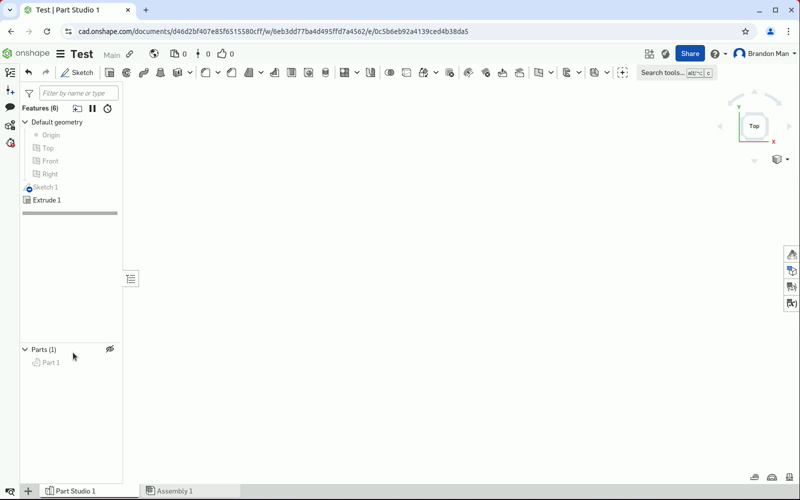
key(shift+s)
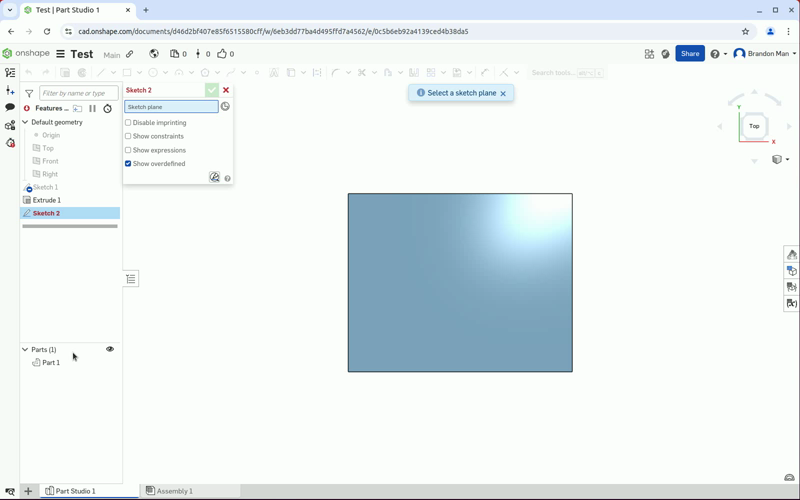
mouse_move(73, 150)
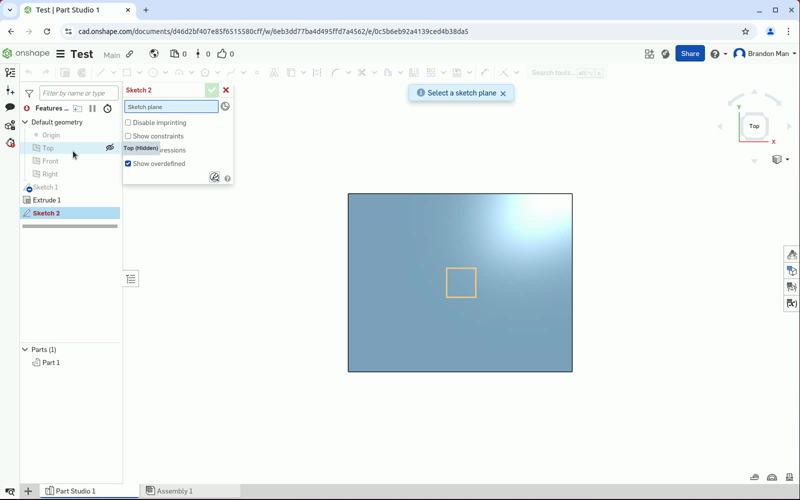
click(73, 150)
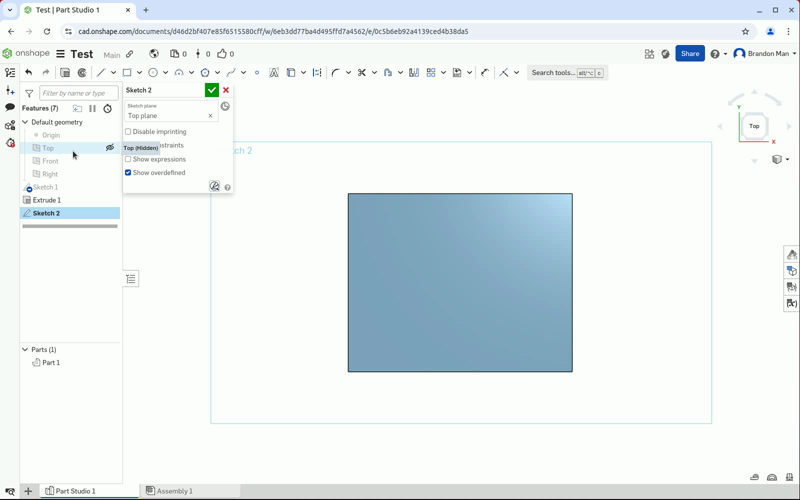
mouse_move(73, 352)
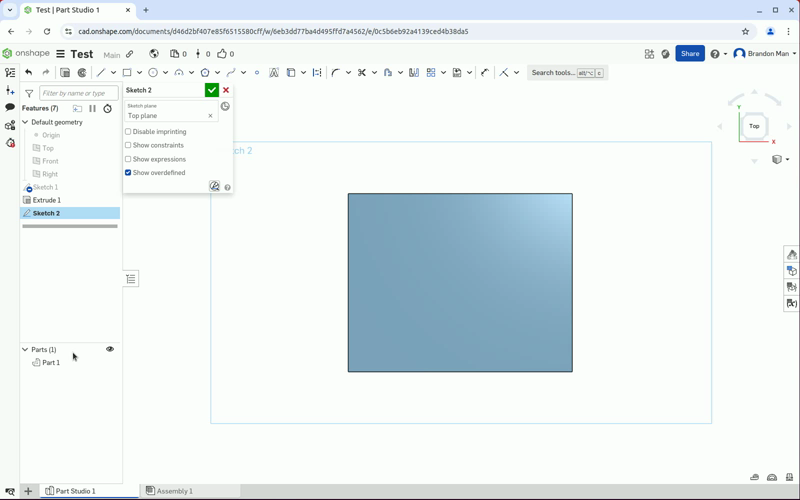
key(y)
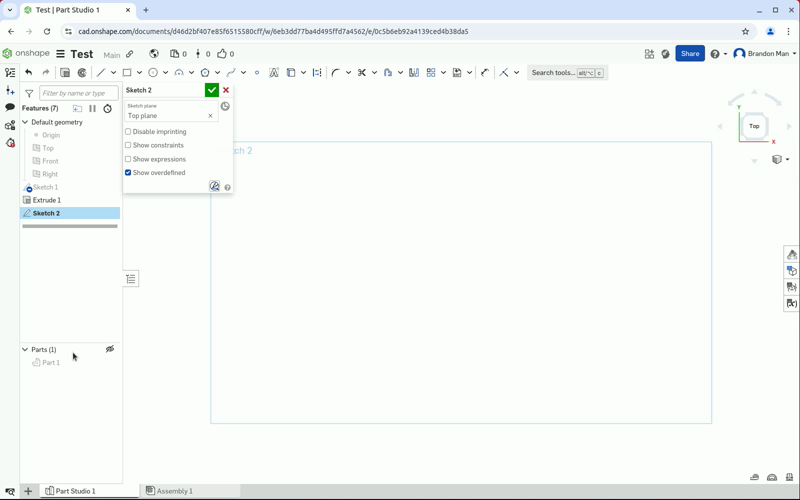
key(l)
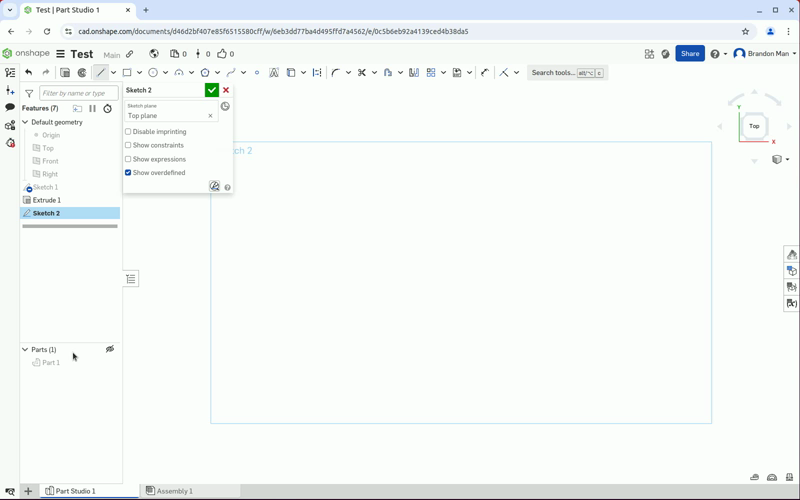
key_down(shift)
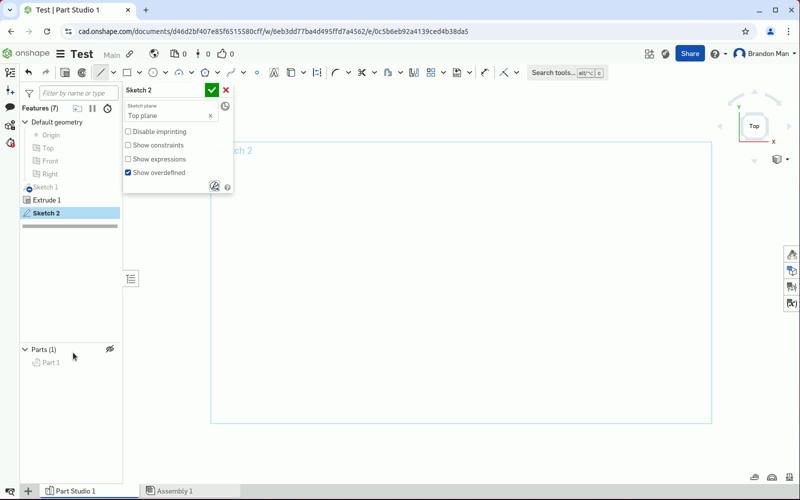
mouse_move(403, 305)
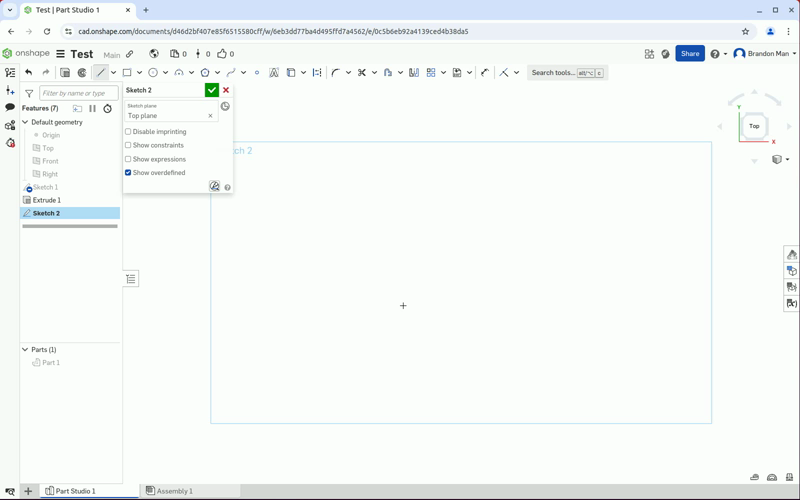
click(403, 305)
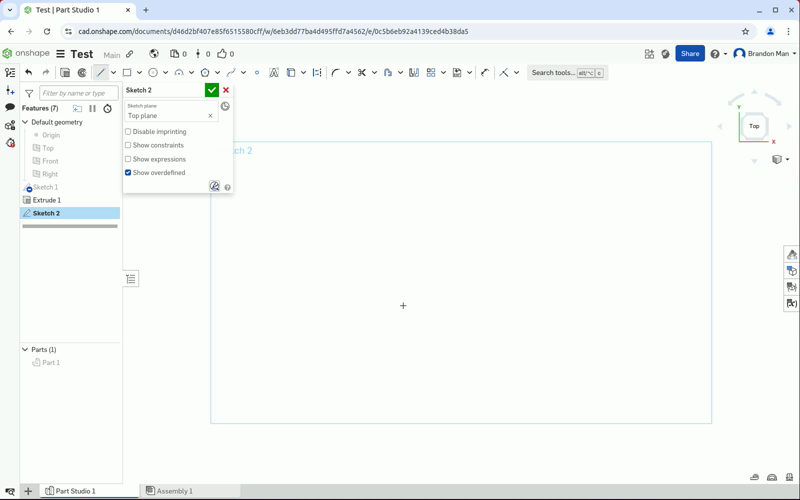
key_up(shift)
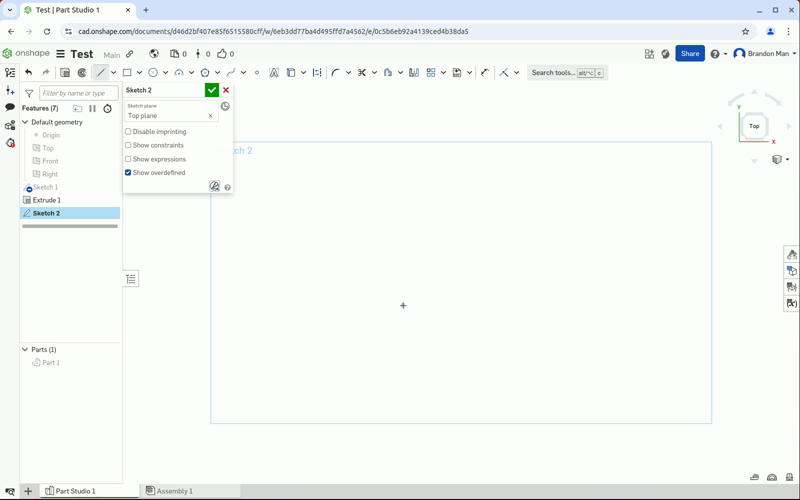
key_down(shift)
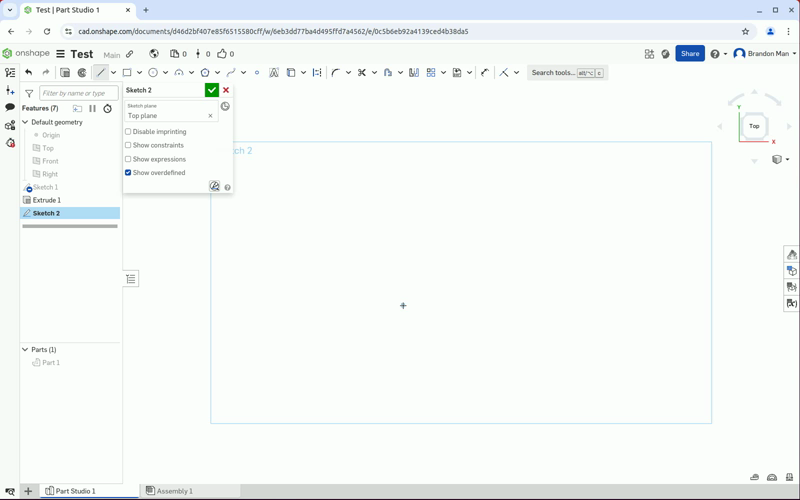
mouse_move(433, 305)
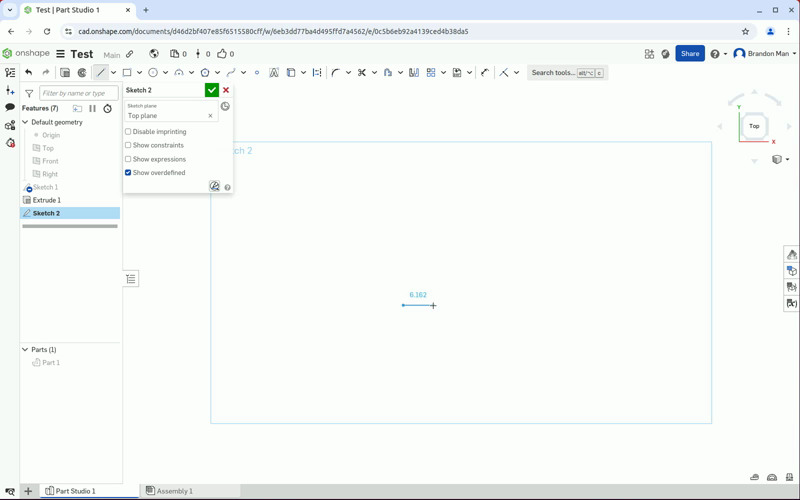
mouse_move(442, 341)
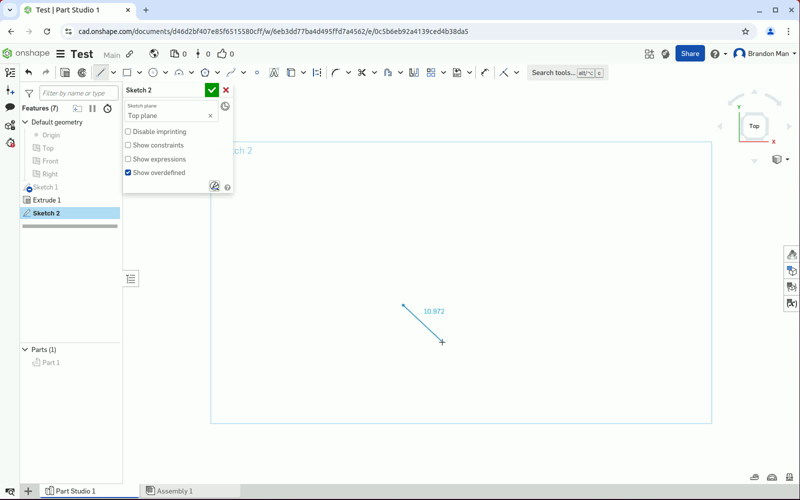
click(442, 341)
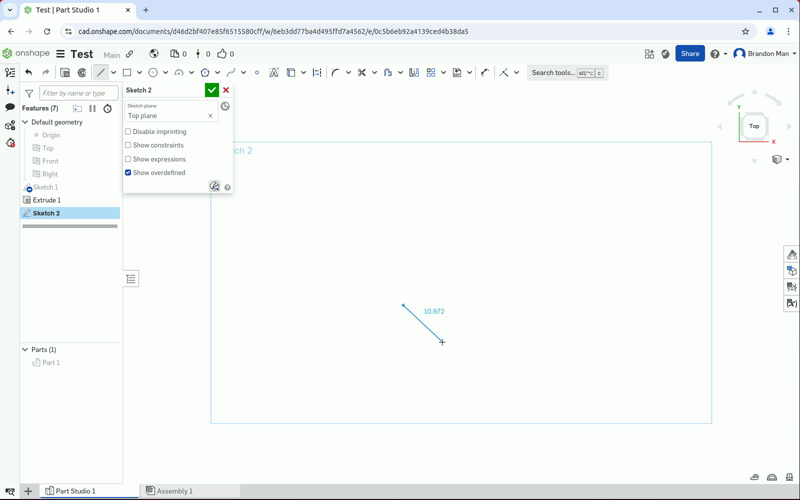
key_up(shift)
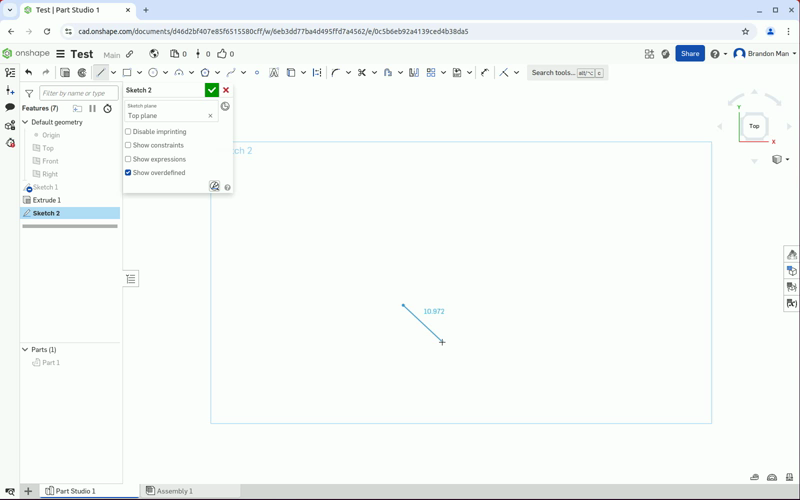
key_down(shift)
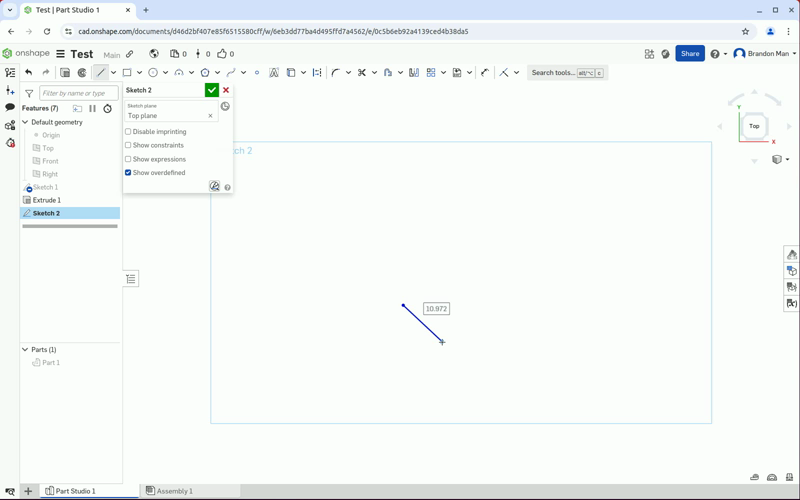
mouse_move(472, 341)
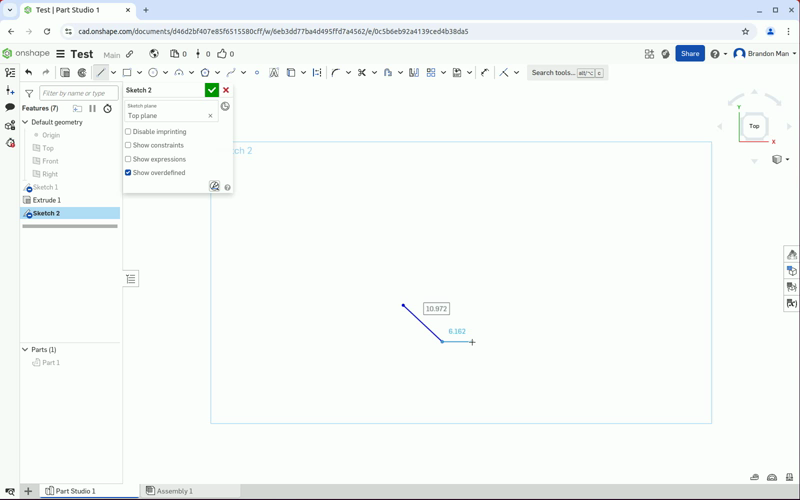
mouse_move(495, 335)
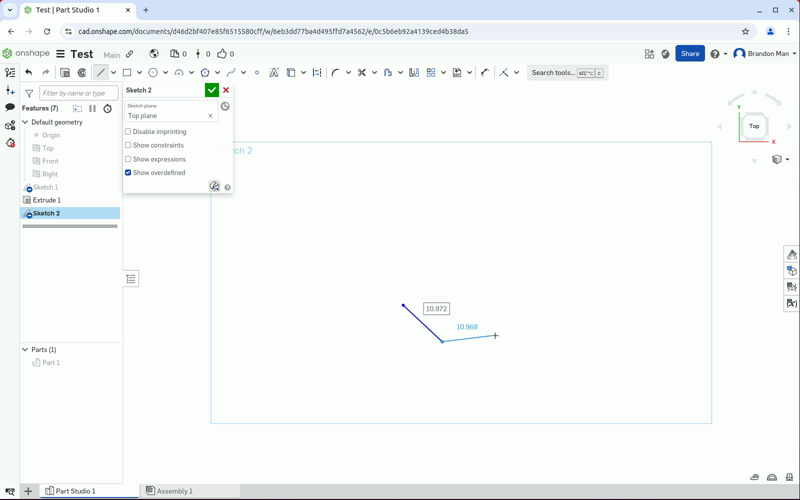
click(495, 335)
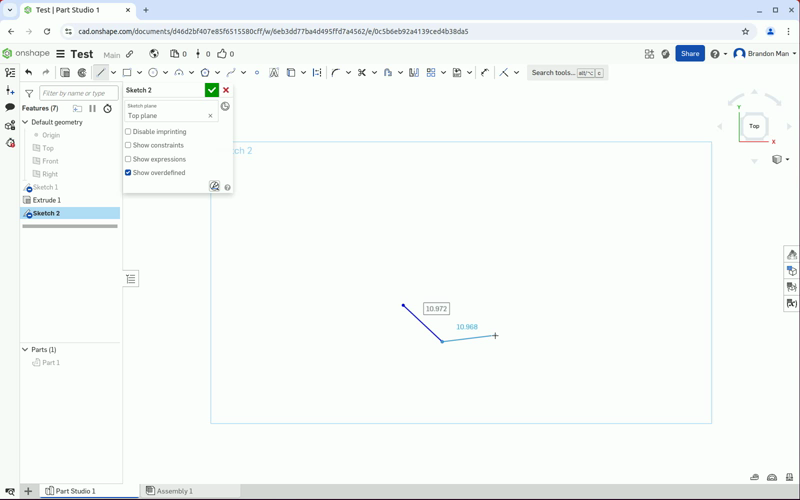
key_up(shift)
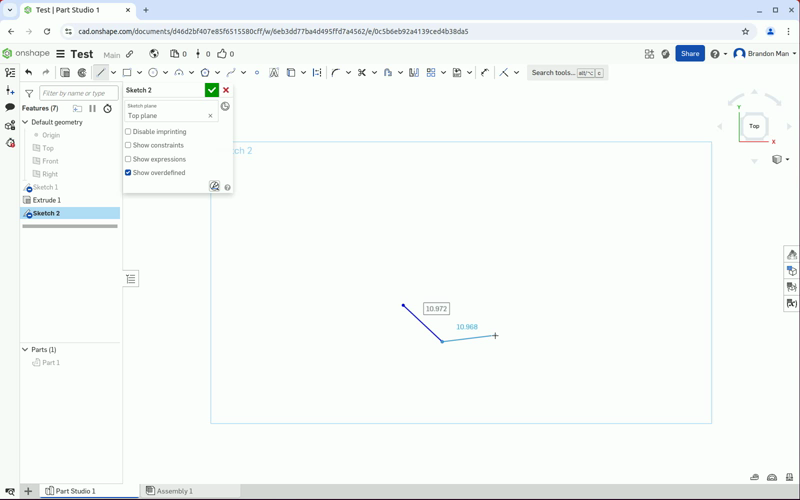
key_down(shift)
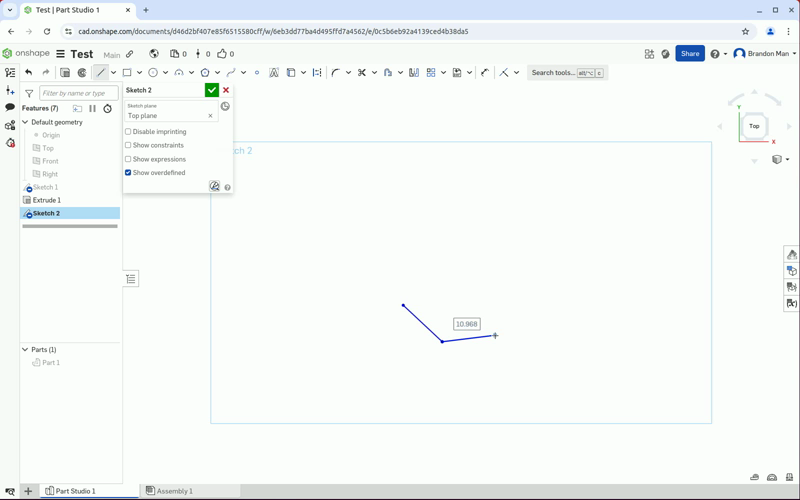
mouse_move(525, 335)
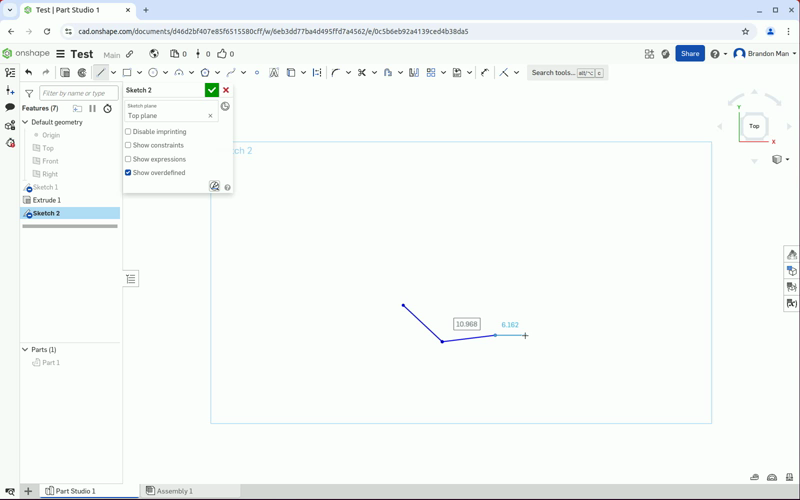
mouse_move(522, 288)
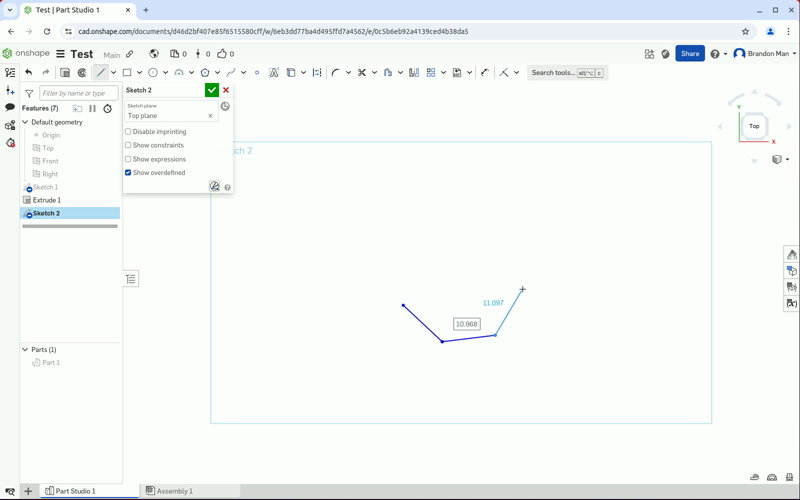
click(522, 288)
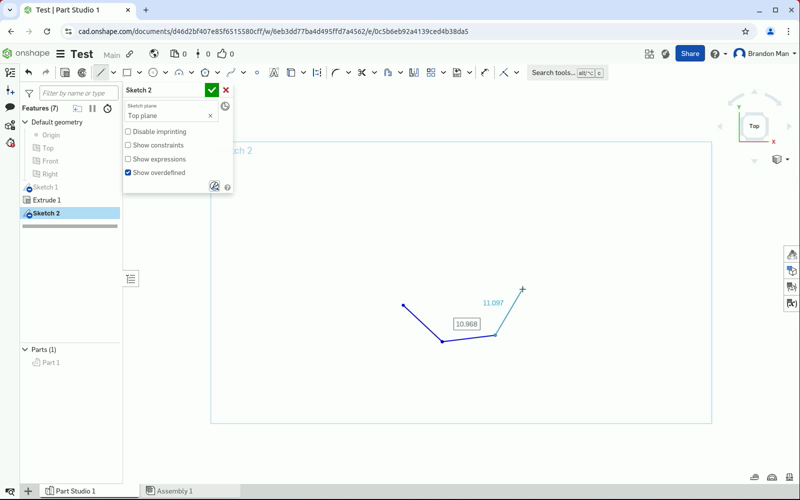
key_up(shift)
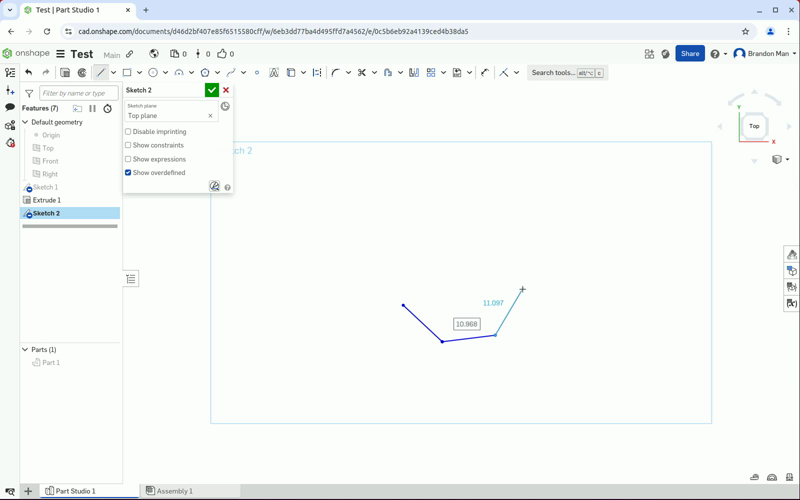
key_down(shift)
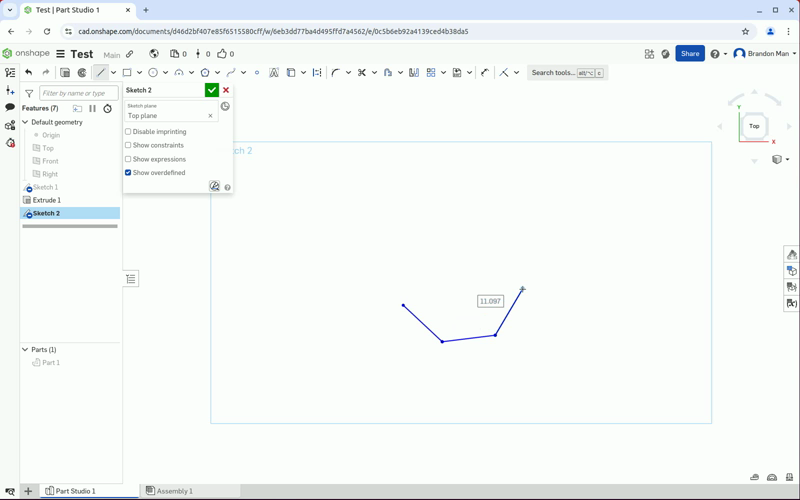
mouse_move(552, 288)
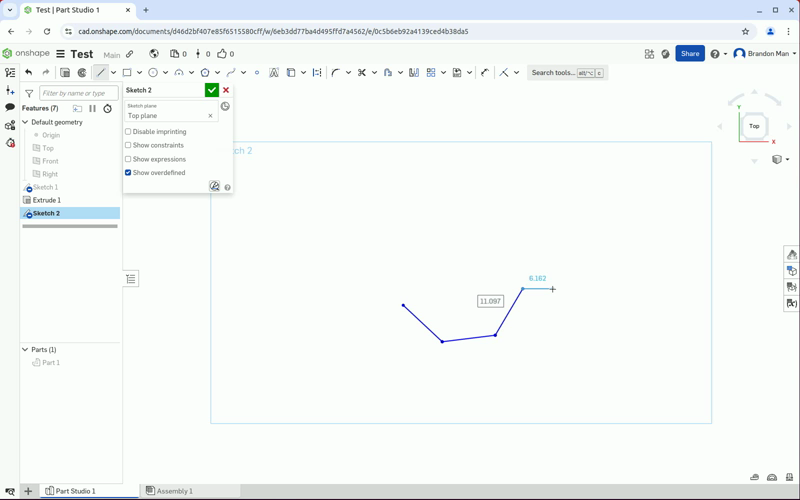
mouse_move(504, 238)
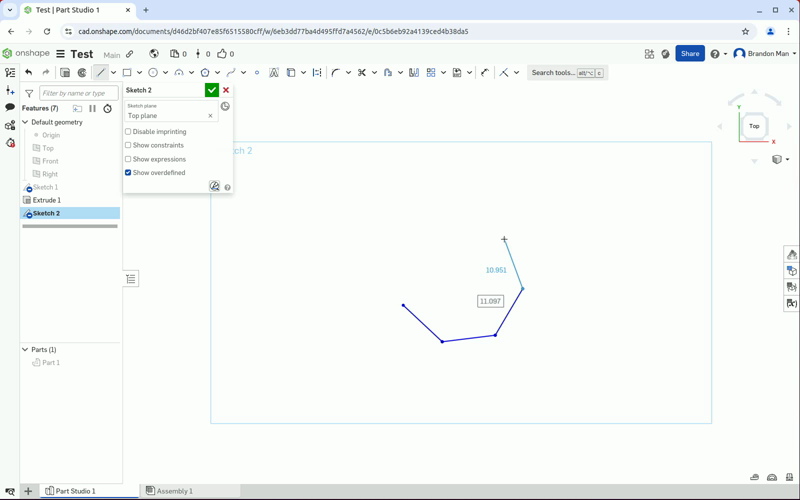
click(504, 238)
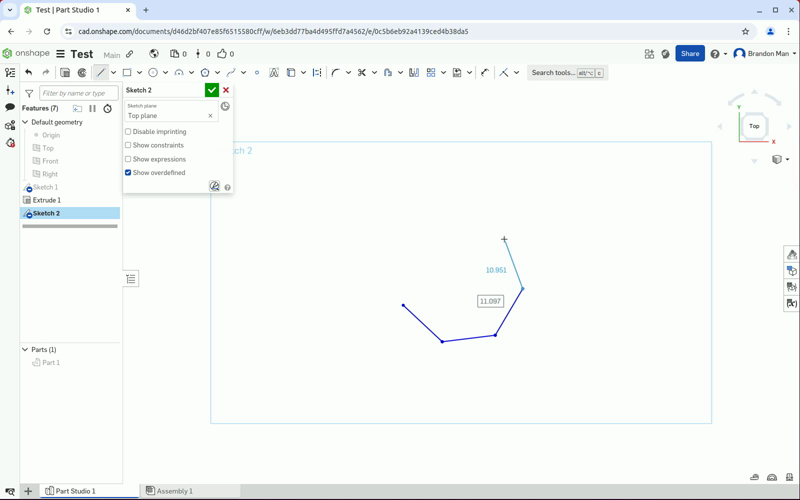
key_up(shift)
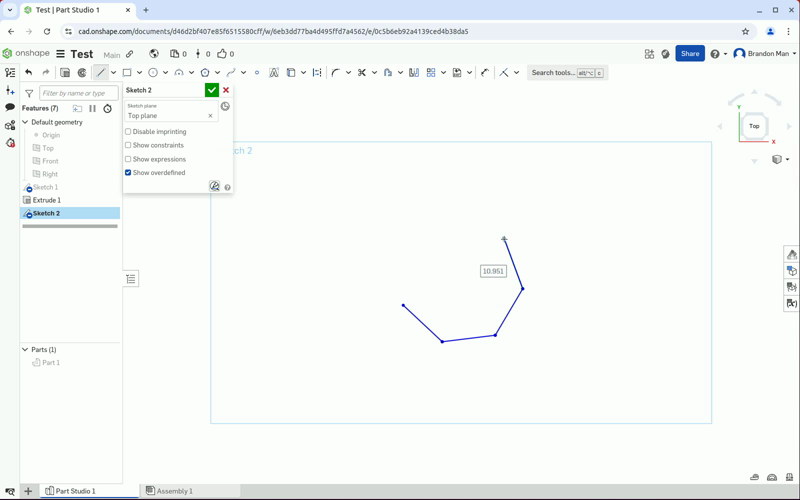
key_down(shift)
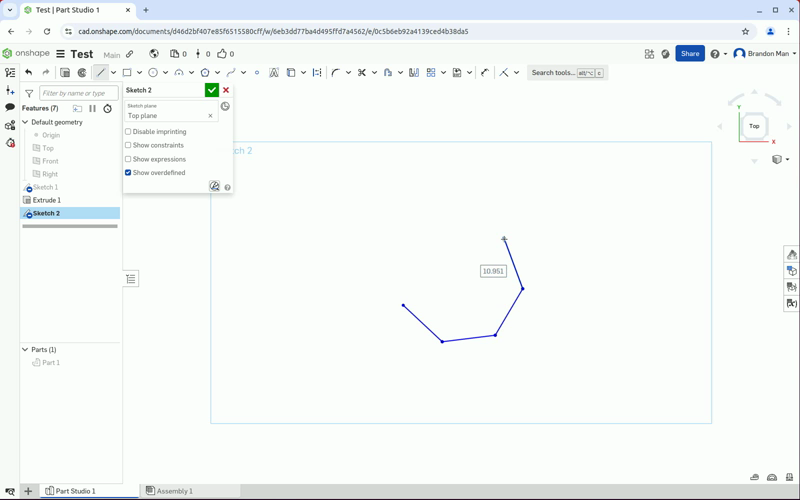
mouse_move(534, 238)
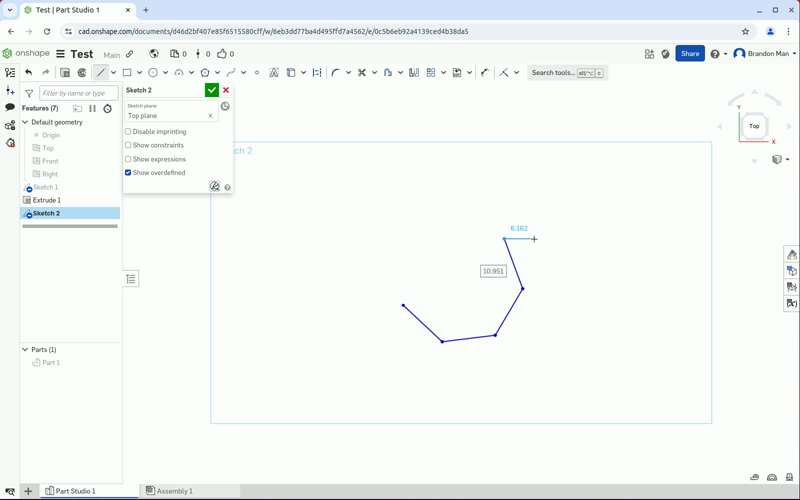
mouse_move(452, 222)
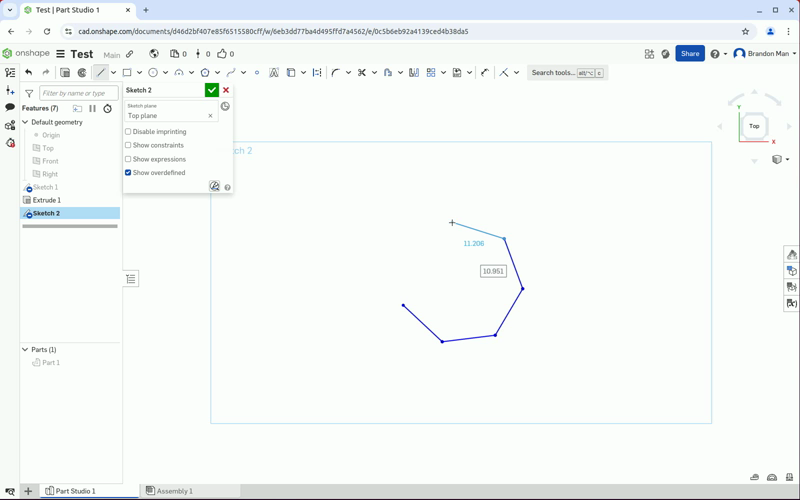
click(452, 222)
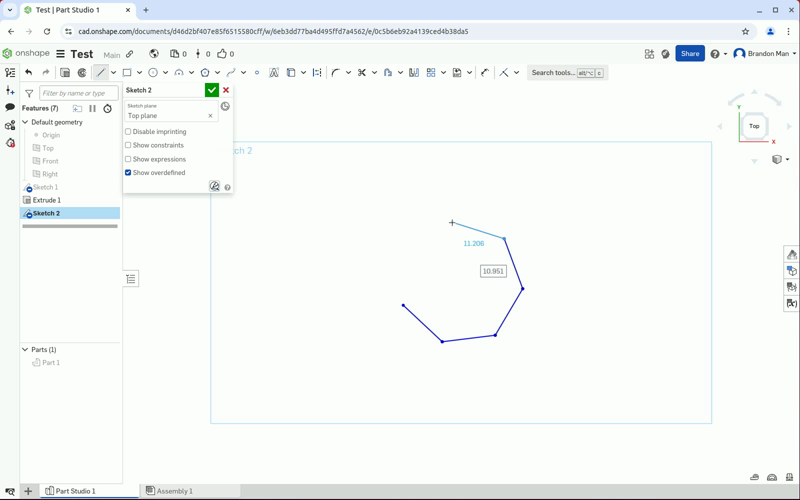
key_up(shift)
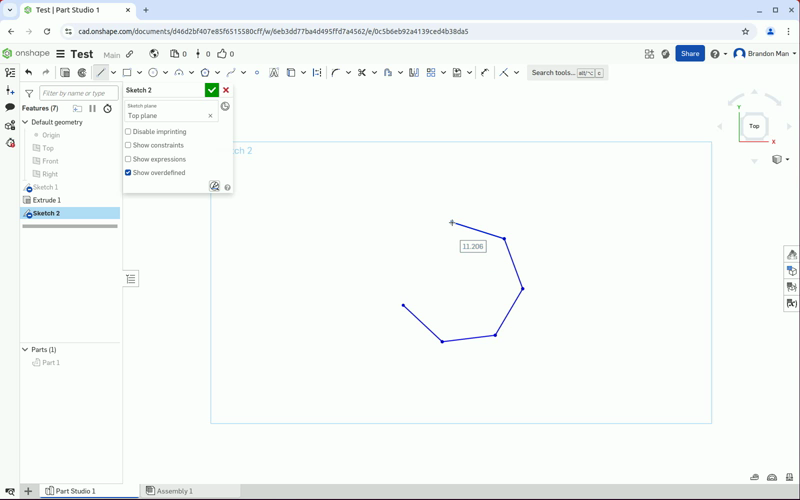
key_down(shift)
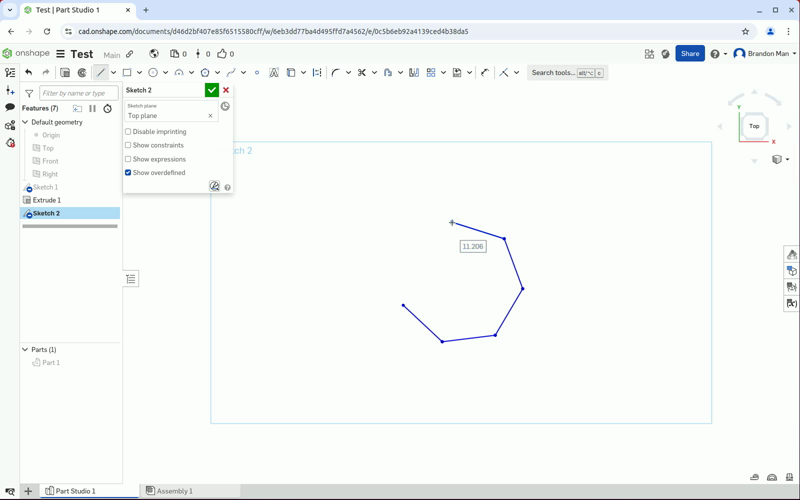
mouse_move(482, 222)
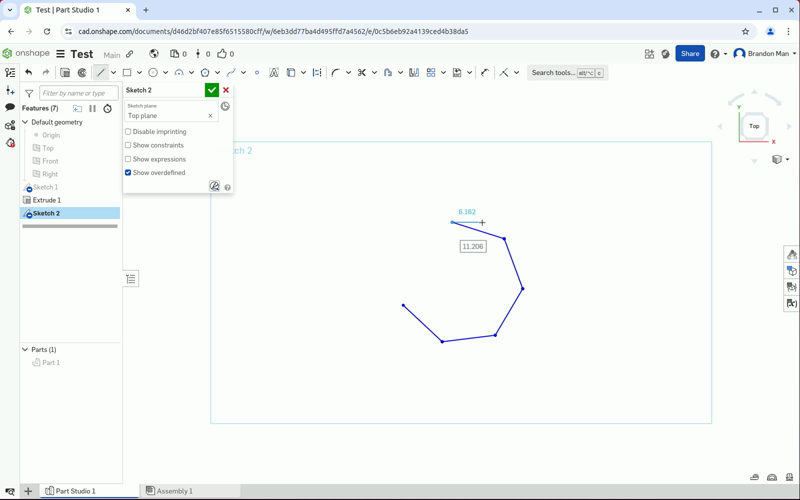
mouse_move(408, 252)
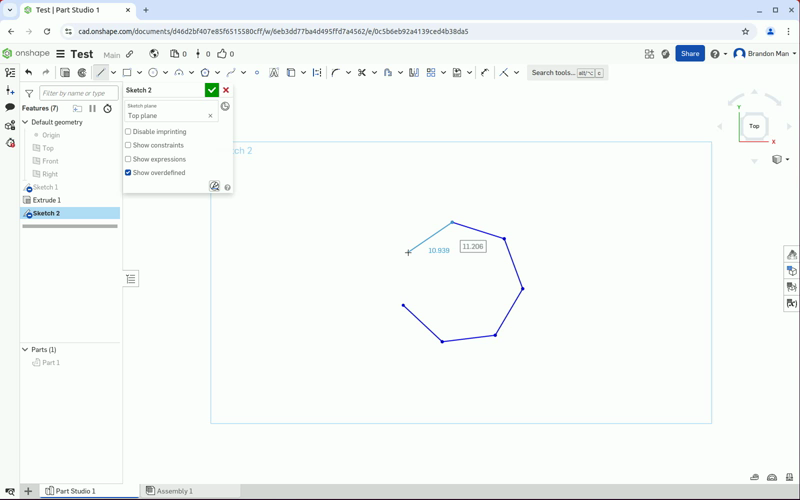
click(408, 252)
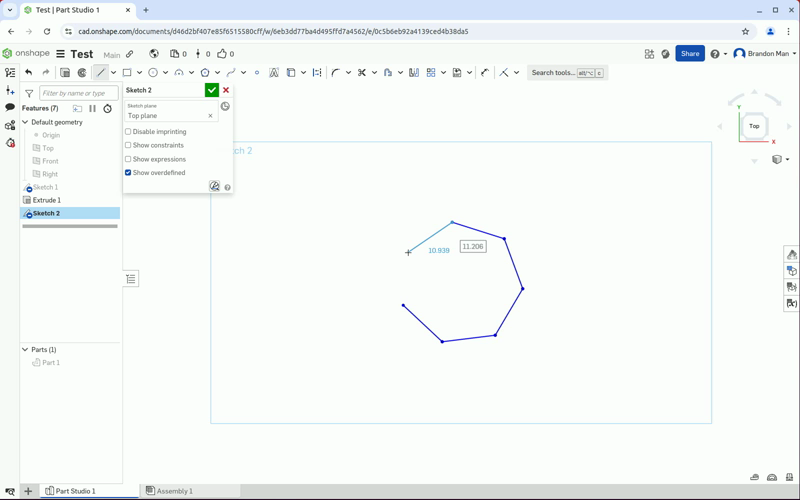
key_up(shift)
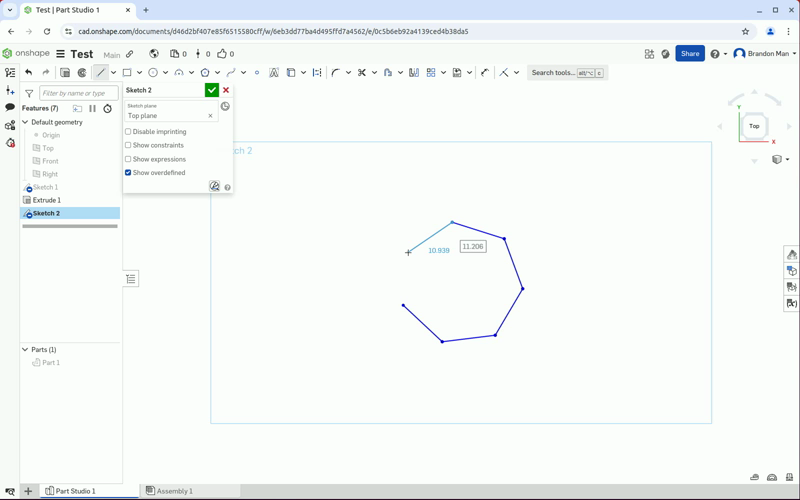
mouse_move(438, 252)
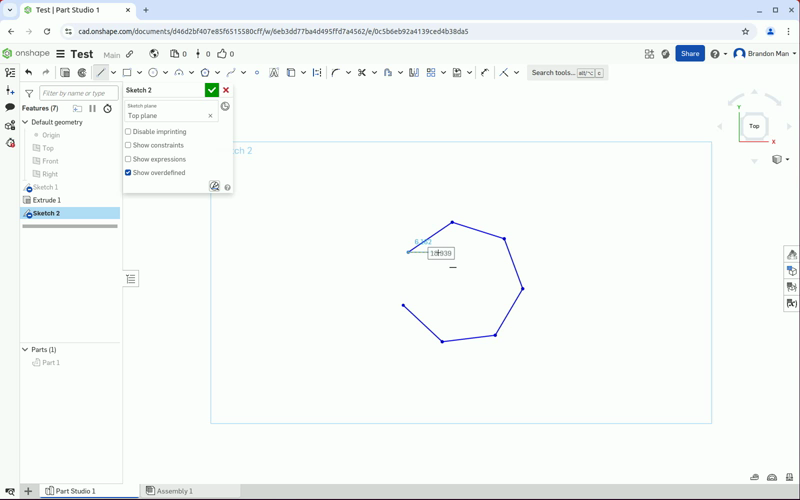
key_down(shift)
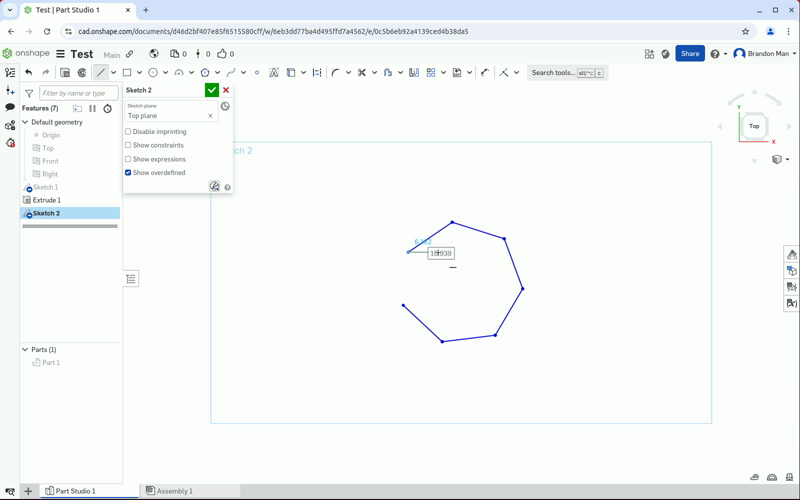
mouse_move(403, 305)
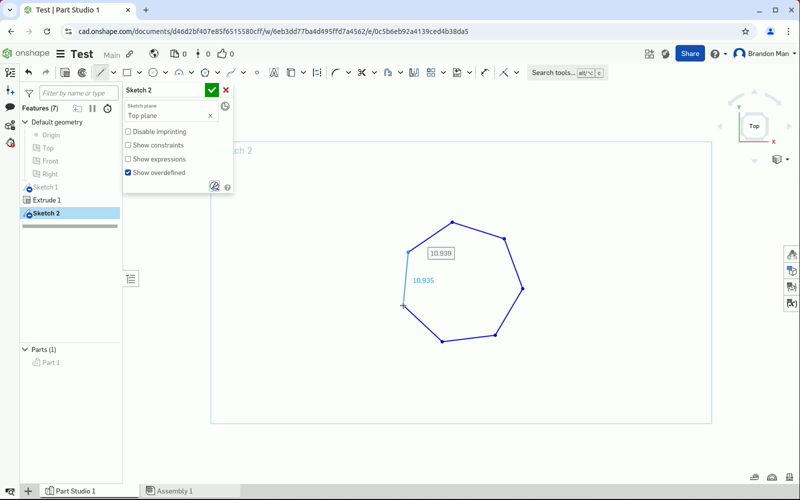
key_up(shift)
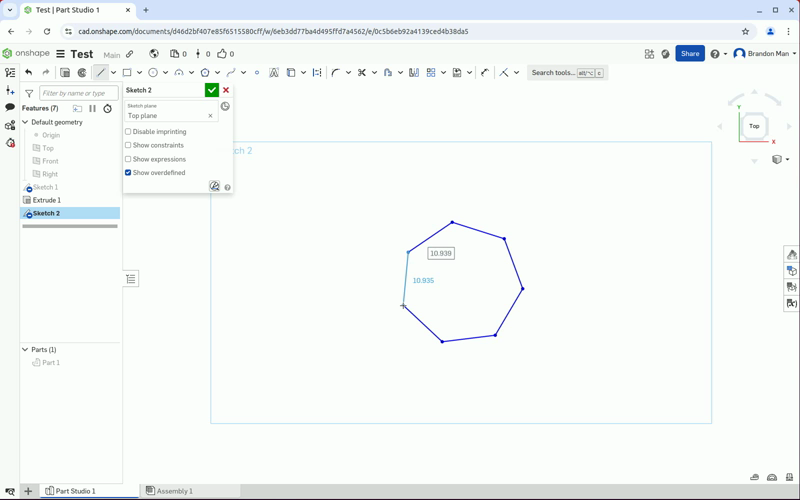
click(403, 305)
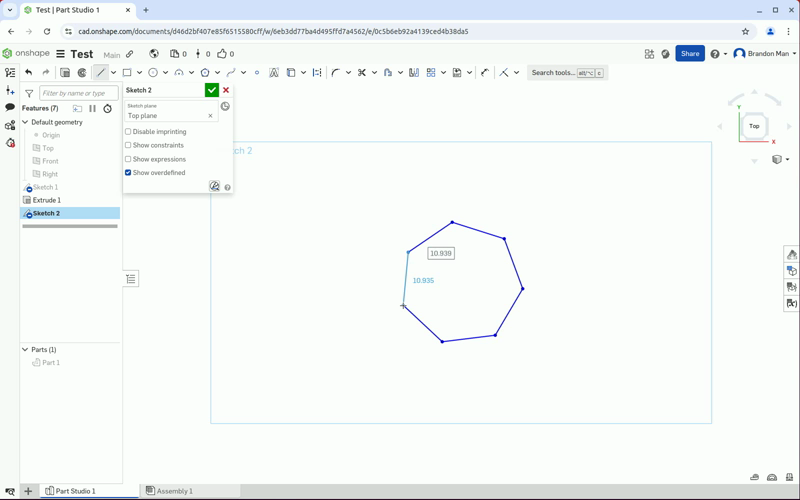
key(esc)
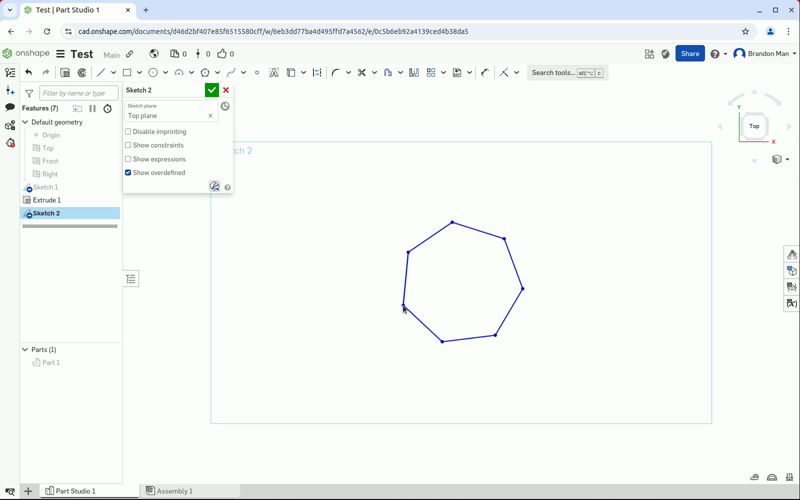
mouse_move(498, 262)
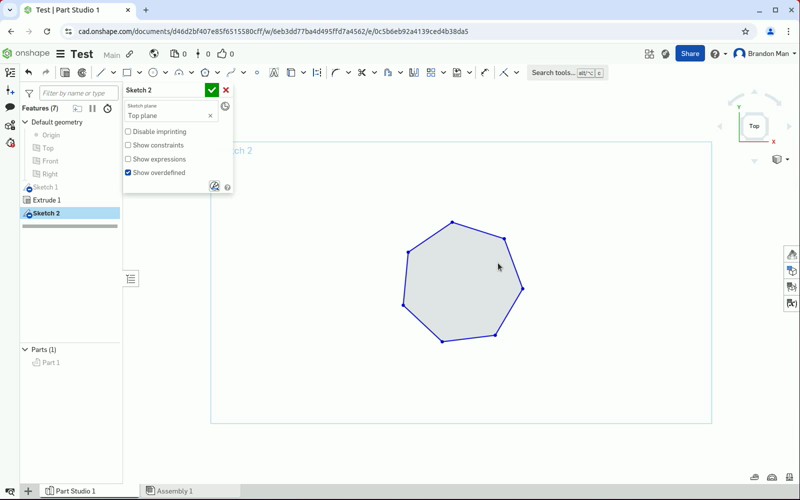
click(498, 262)
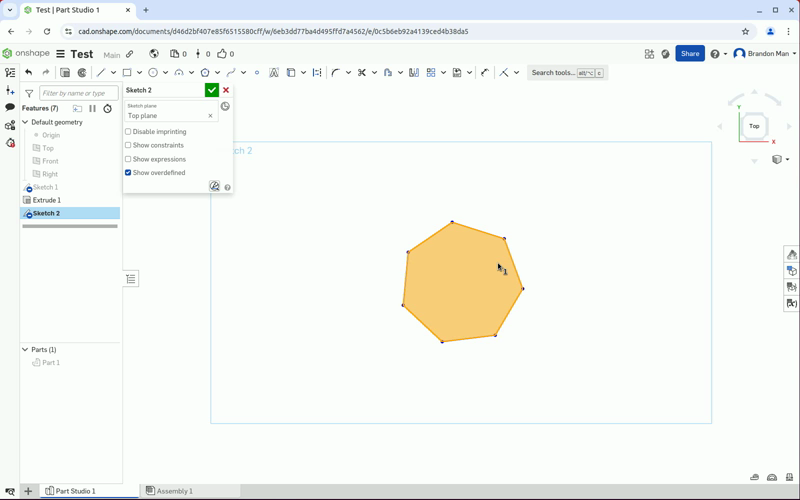
mouse_move(73, 352)
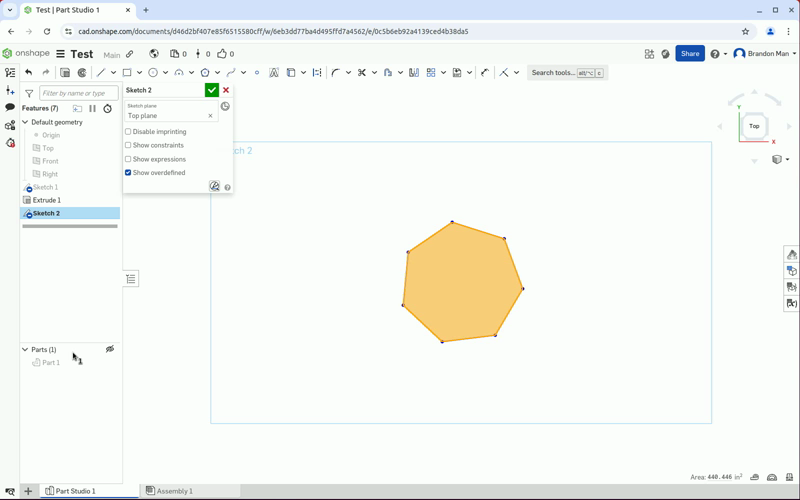
key(shift+y)
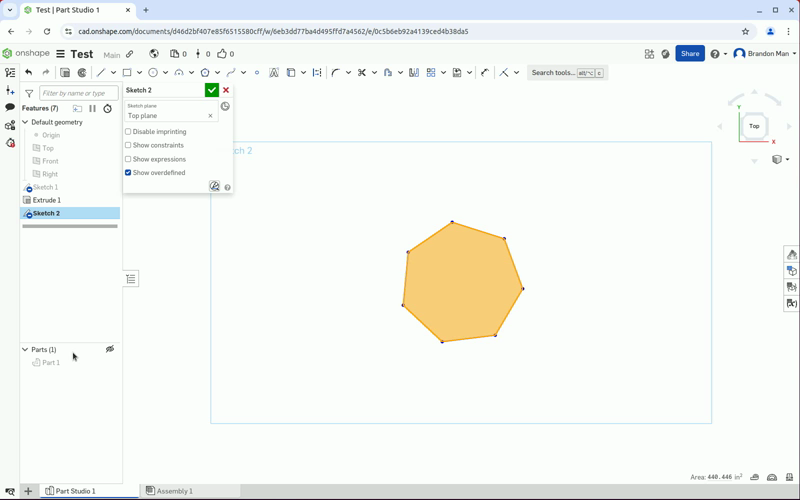
key(shift+e)
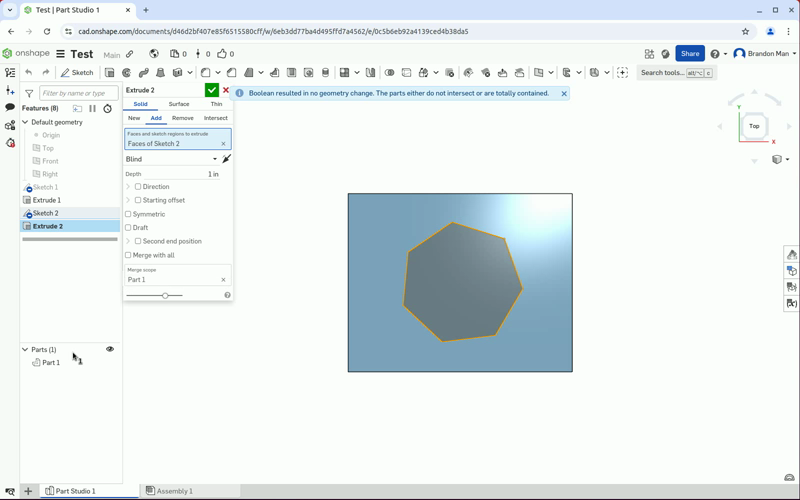
mouse_move(143, 106)
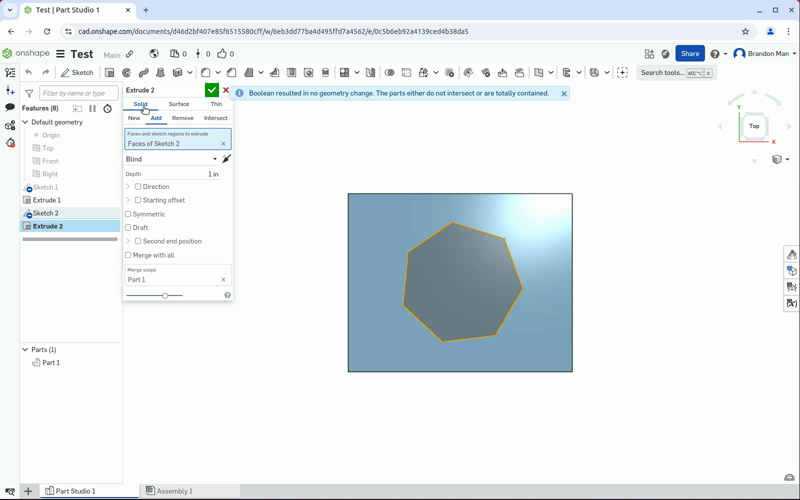
click(143, 106)
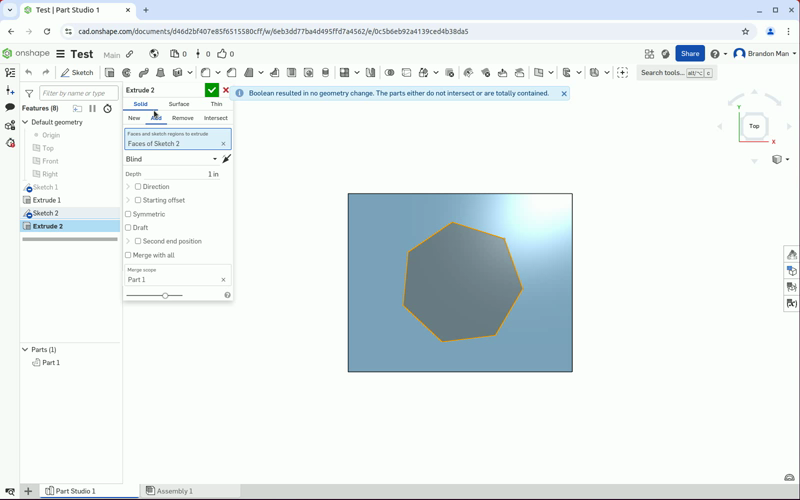
mouse_move(186, 120)
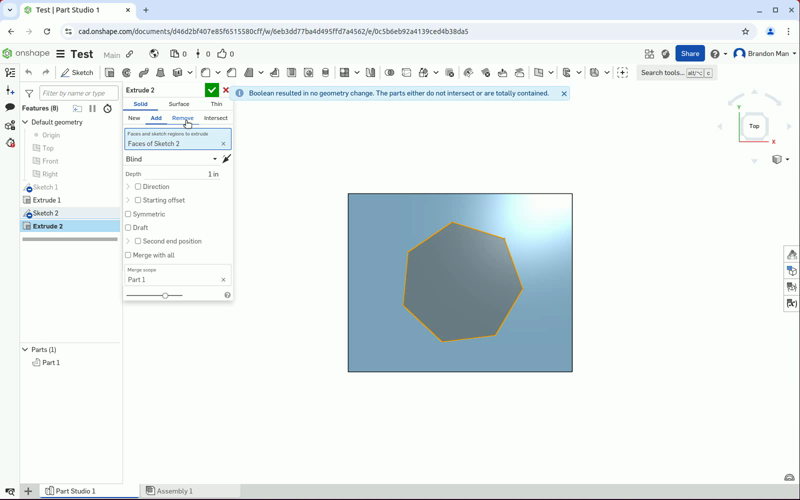
click(186, 120)
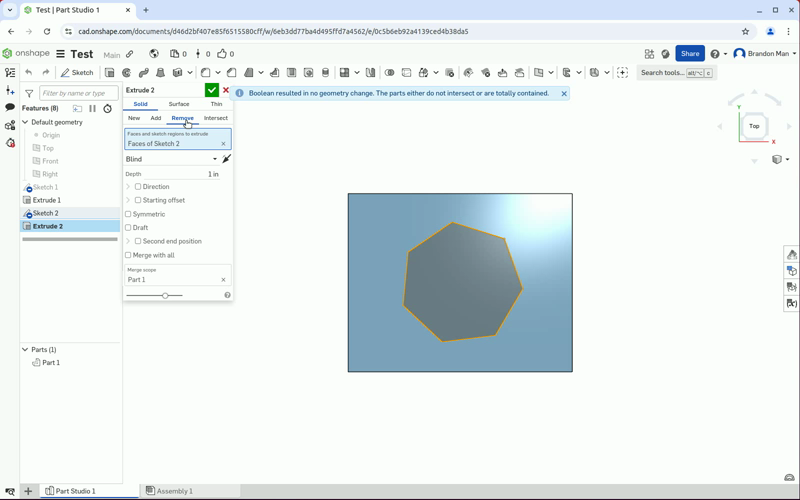
key(tab, 4)
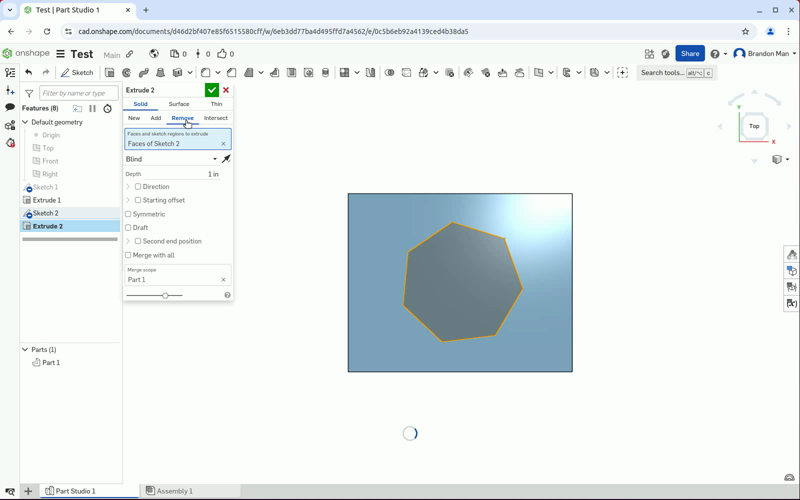
text(45.736)
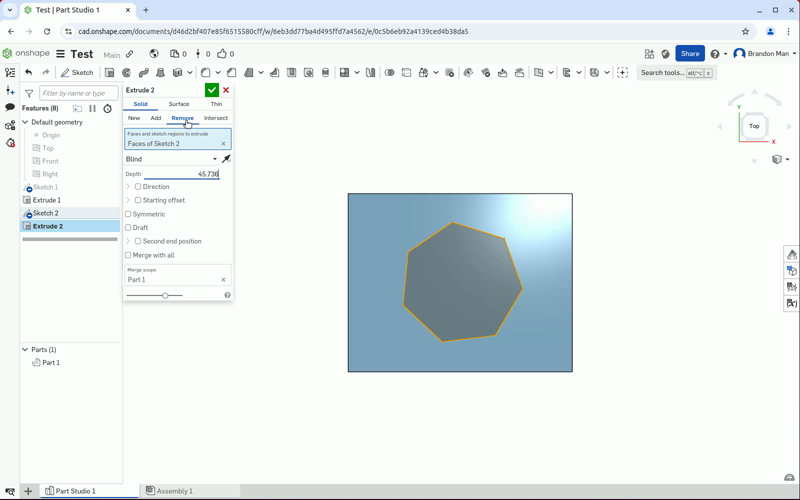
key(tab, 3)
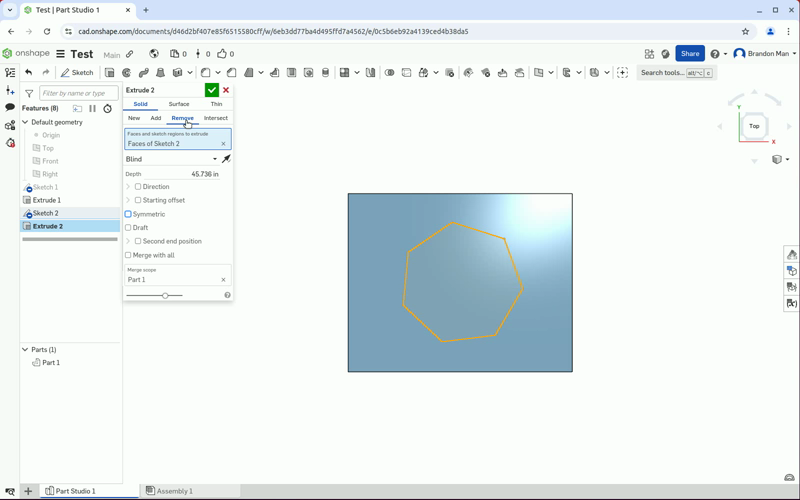
key(space)
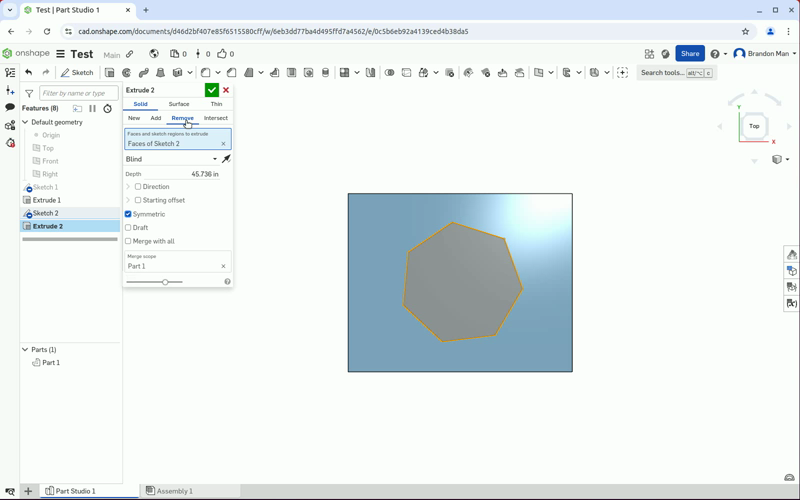
key(tab, 2)
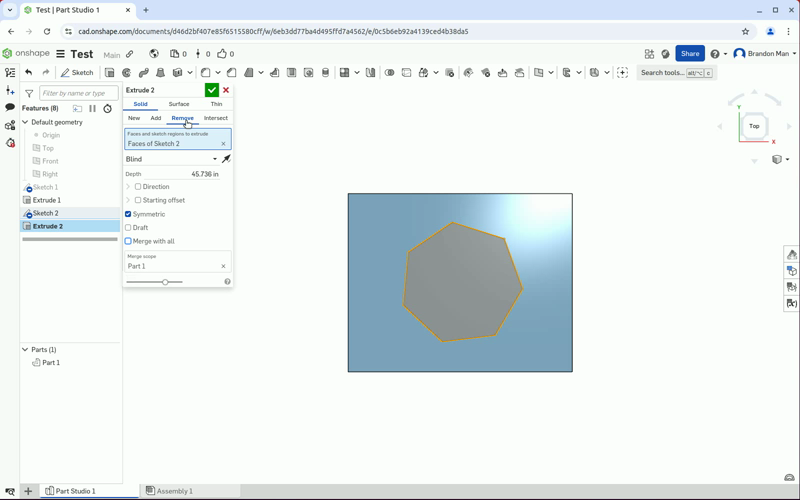
key(space)
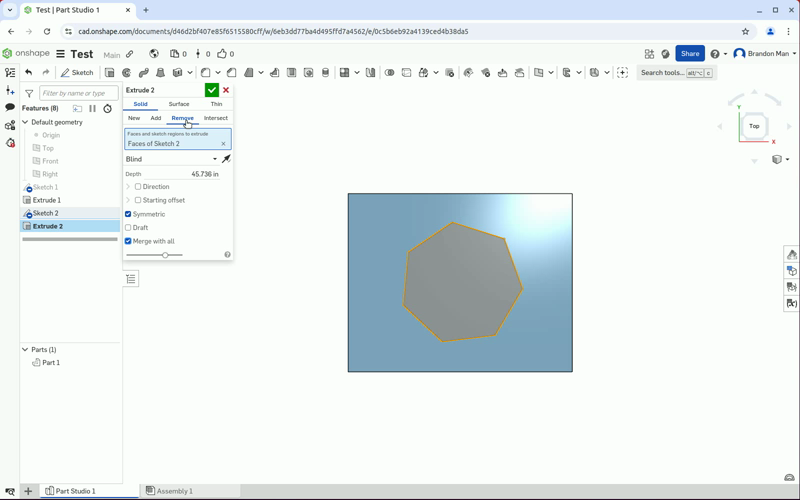
key(enter)
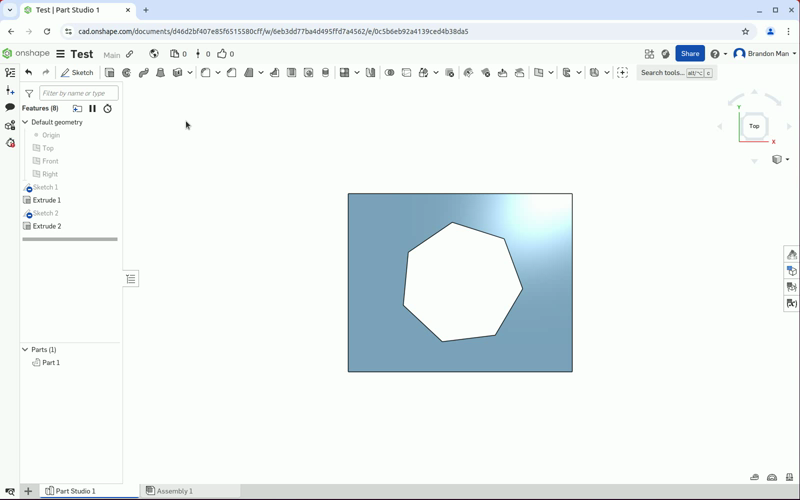
key(shift+h)
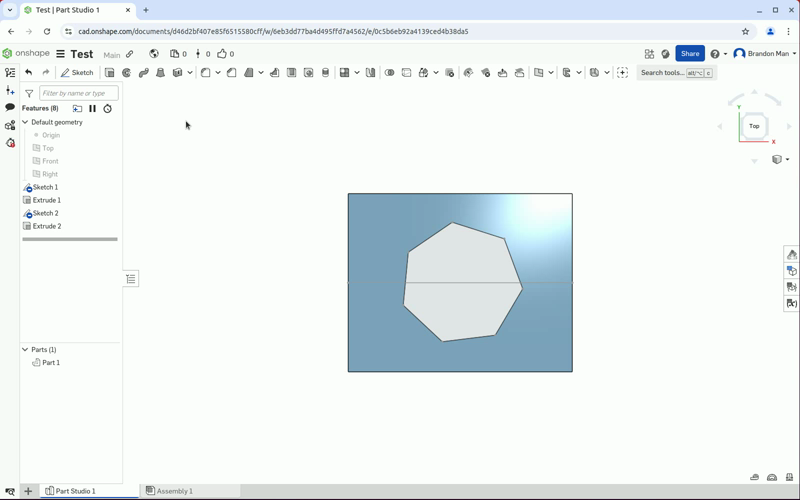
key(shift+h)
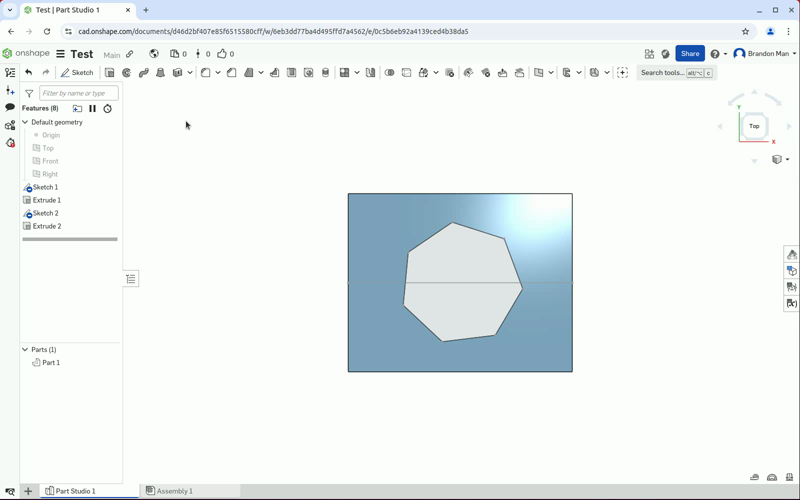
key(shift+7)
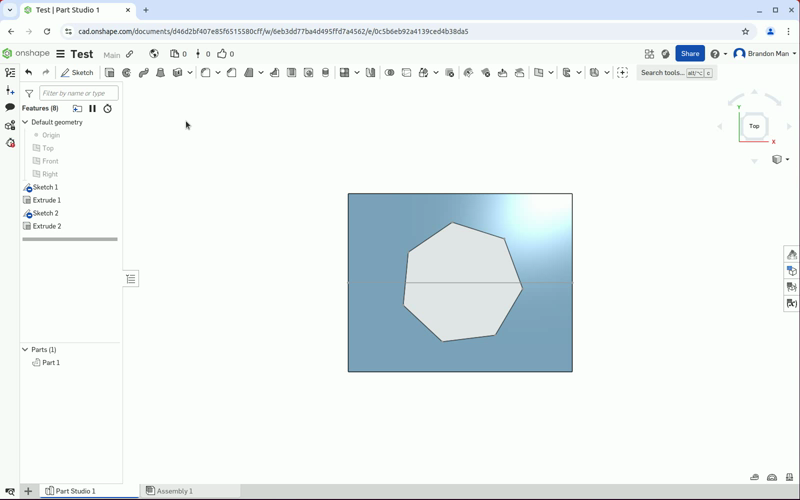
key(up, 3)
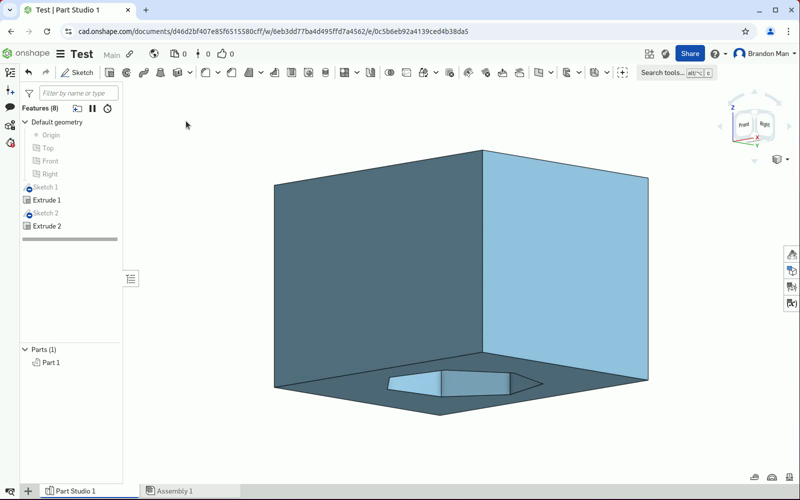
key(left, 3)
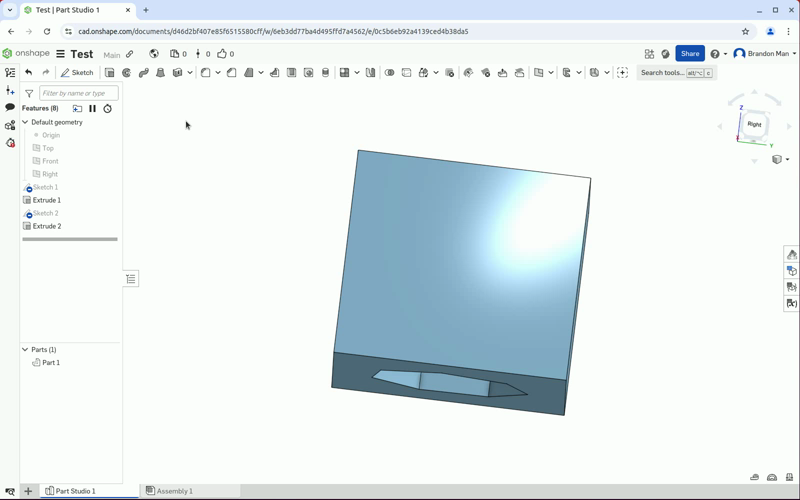
key(right, 3)
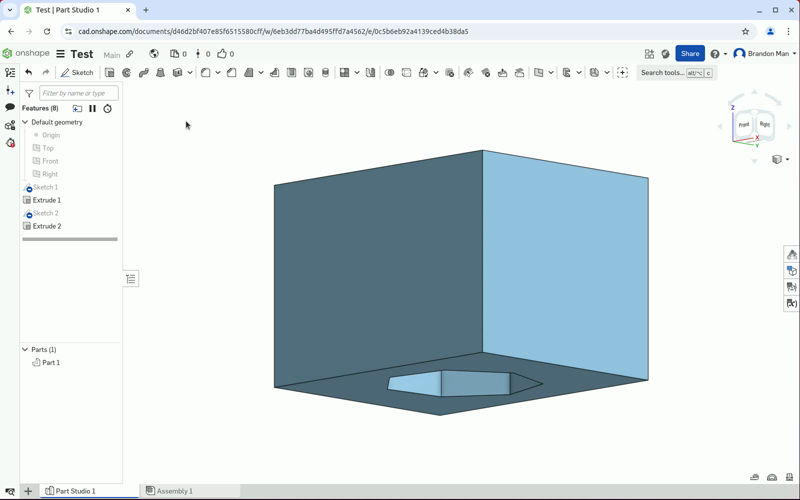
key(down, 3)
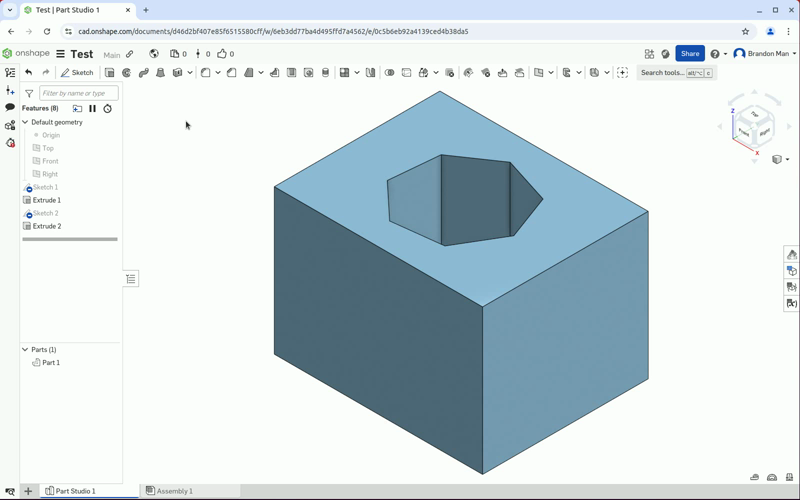
mouse_move(73, 189)
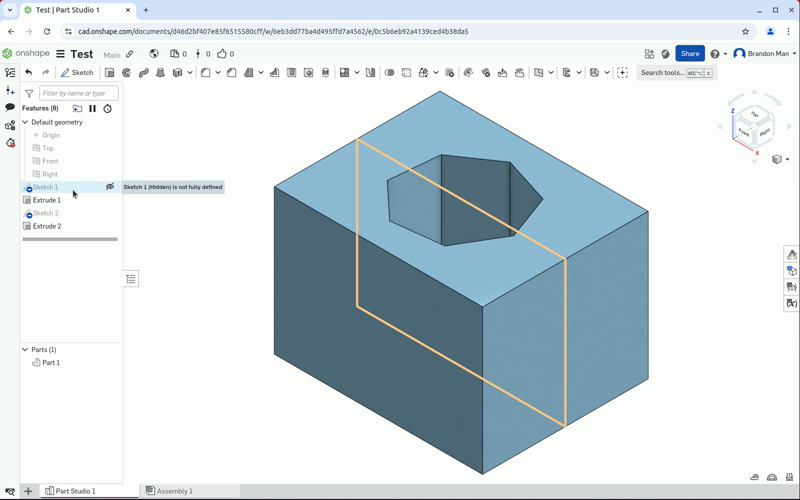
click(73, 189)